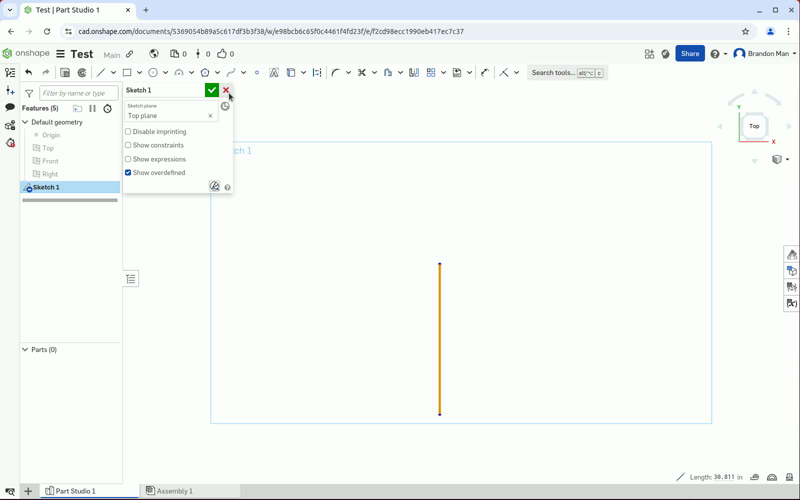
key(shift+h)
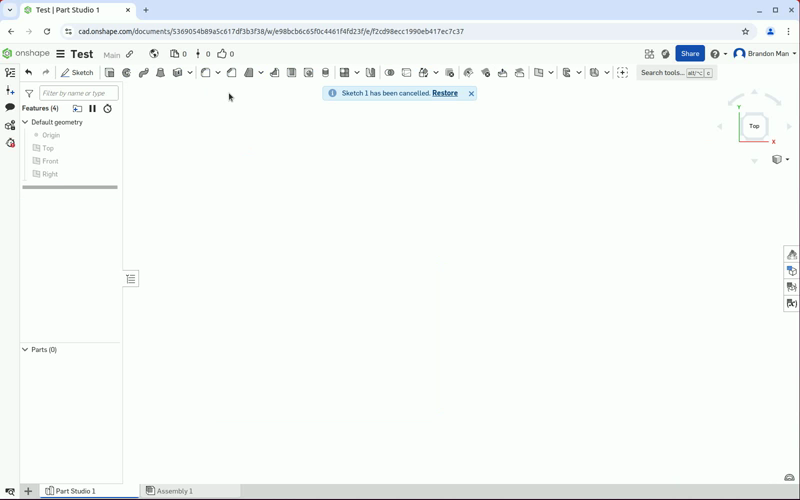
key(shift+s)
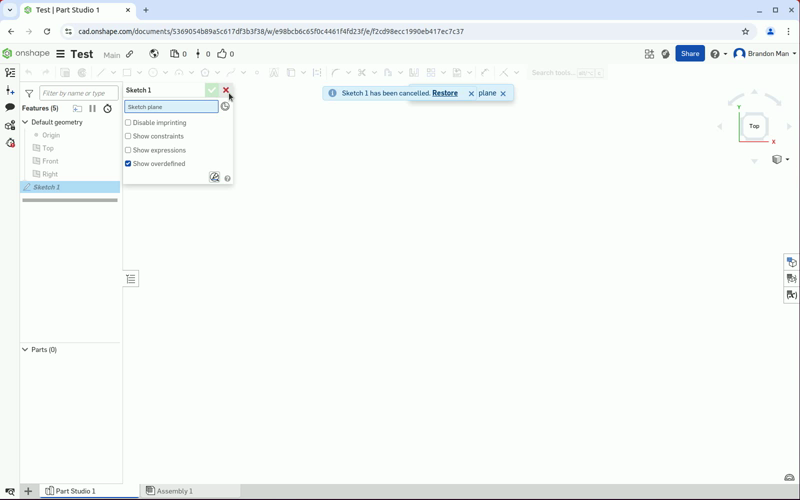
mouse_move(73, 150)
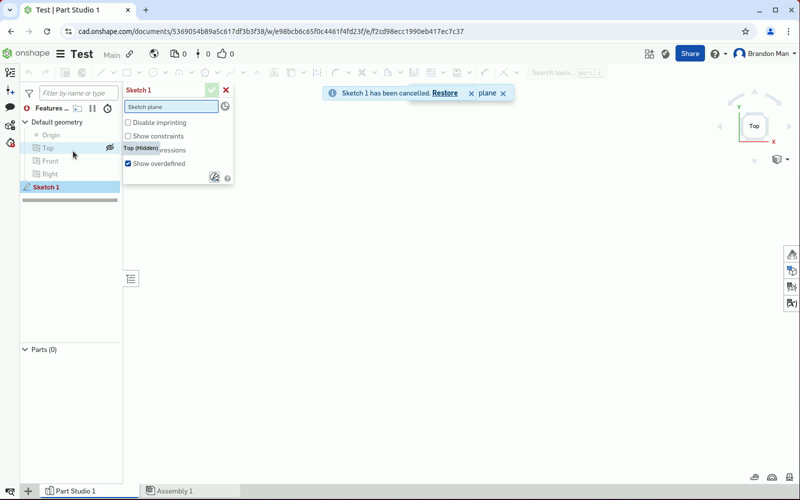
click(73, 150)
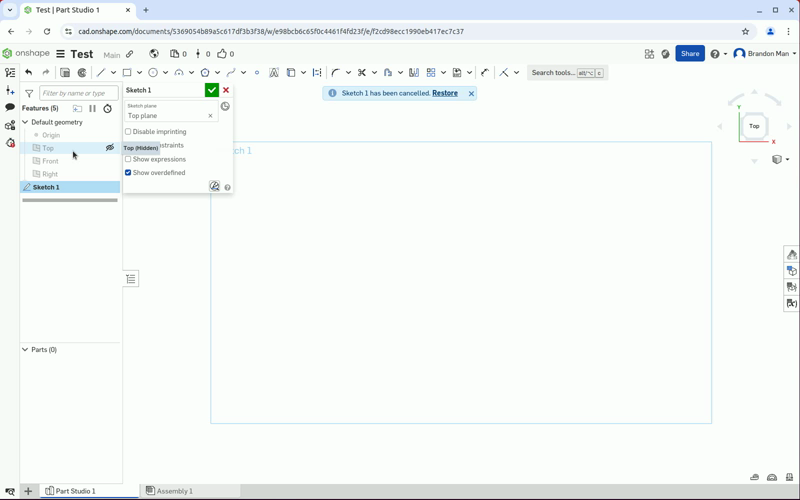
mouse_move(73, 352)
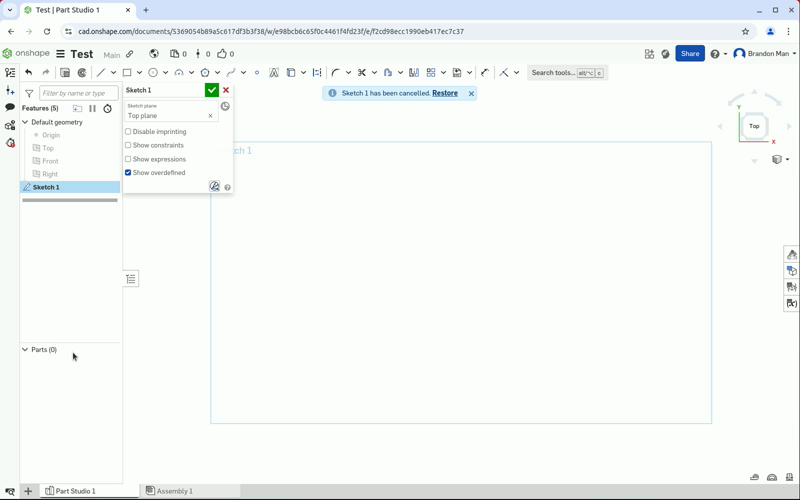
key(y)
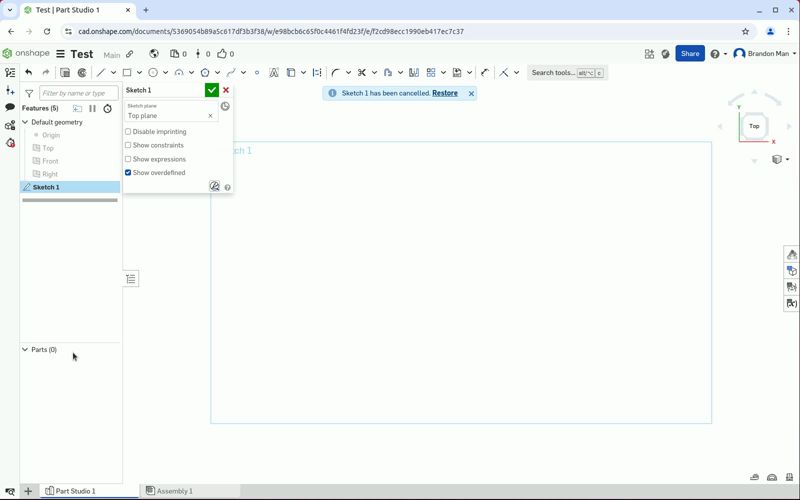
key(l)
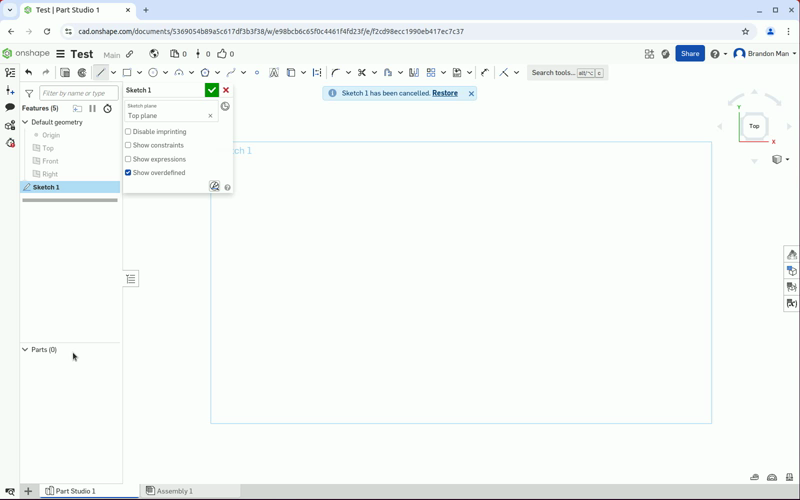
key_down(shift)
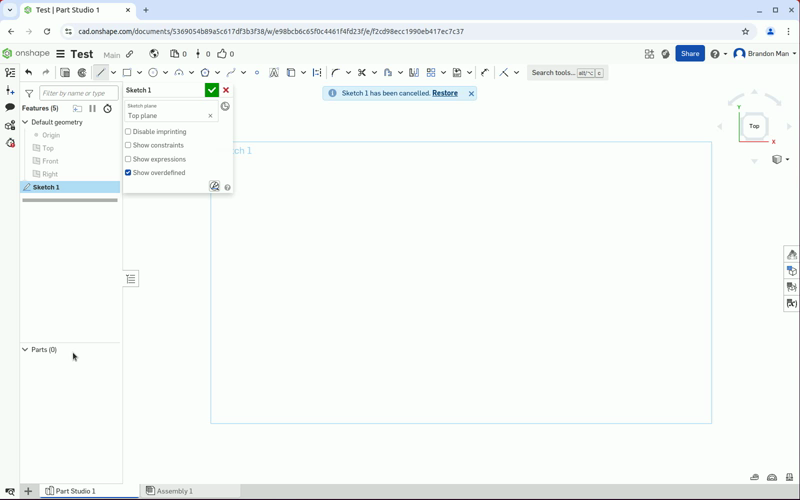
mouse_move(460, 366)
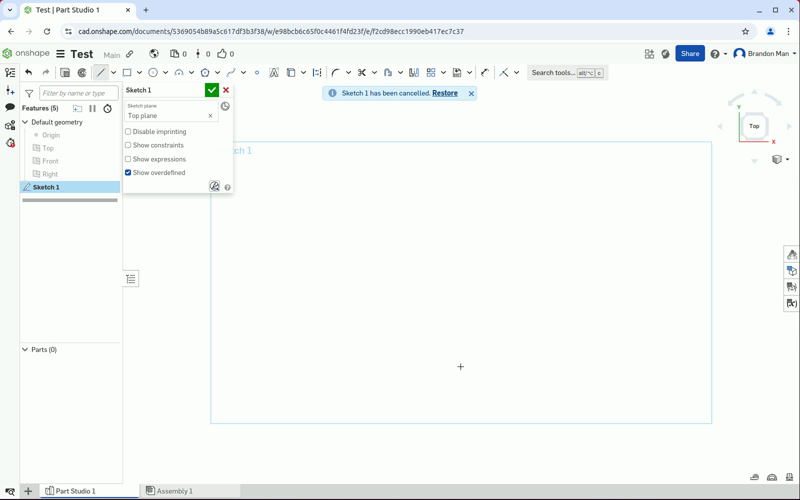
click(460, 366)
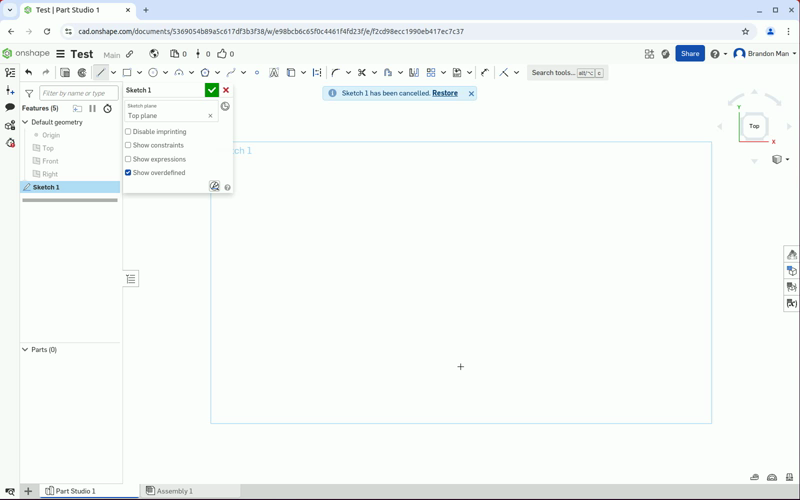
key_up(shift)
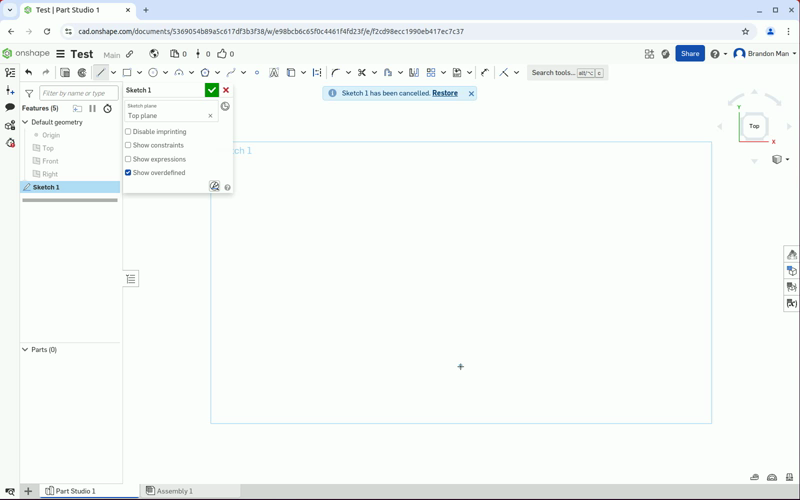
key_down(shift)
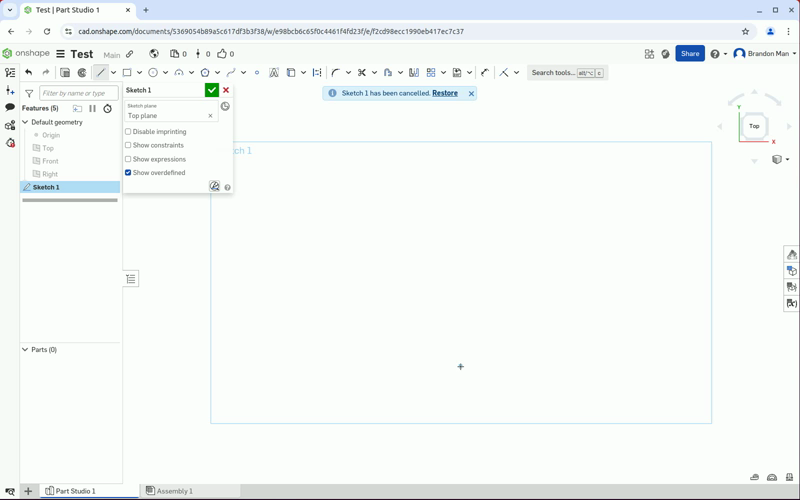
mouse_move(544, 366)
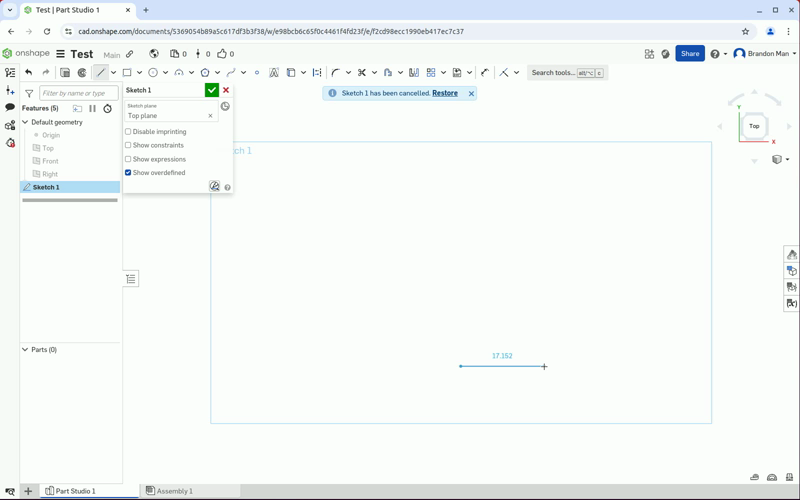
click(544, 366)
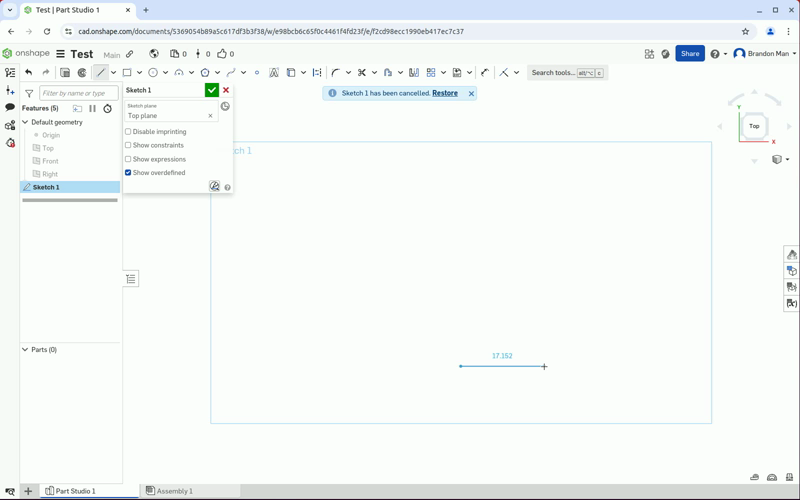
key_up(shift)
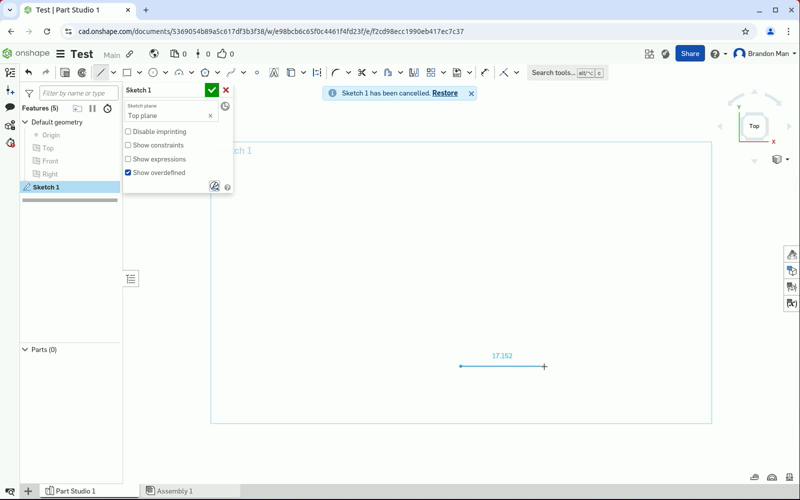
key_down(shift)
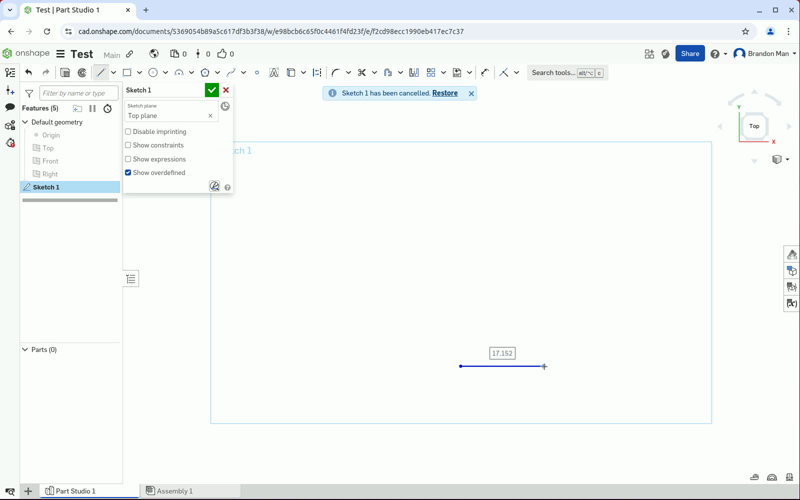
mouse_move(531, 282)
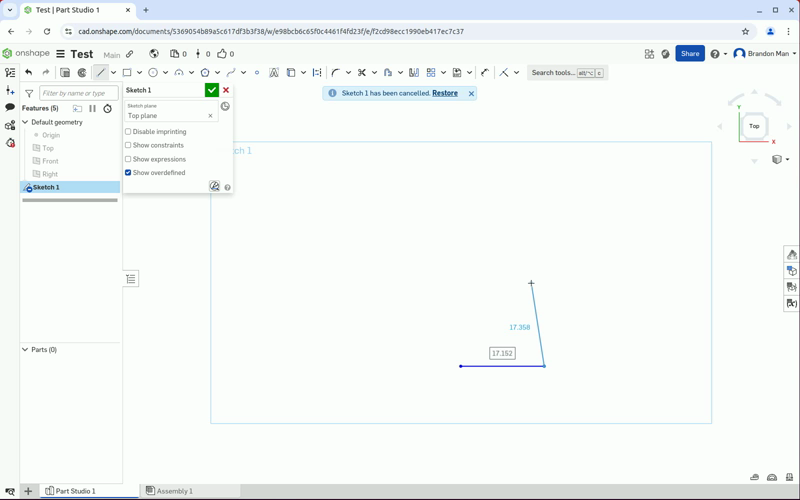
click(531, 282)
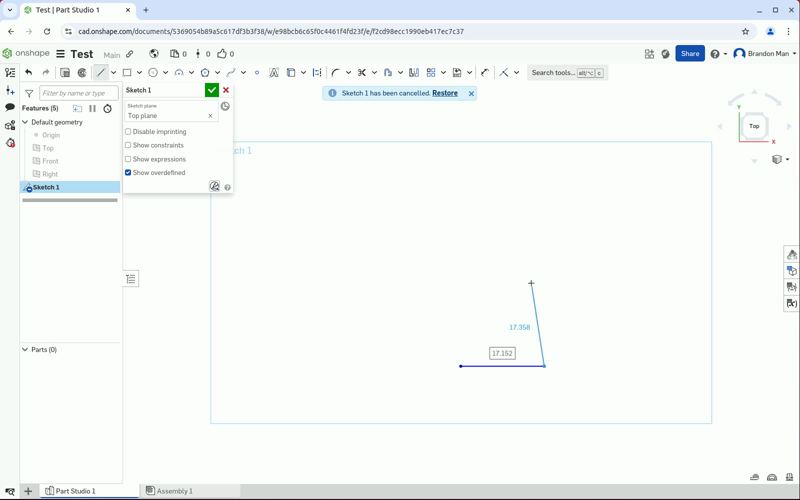
key_up(shift)
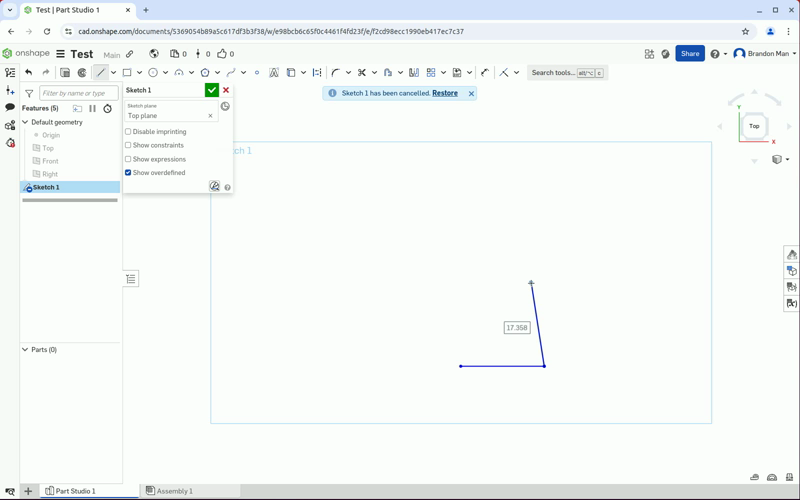
key_down(shift)
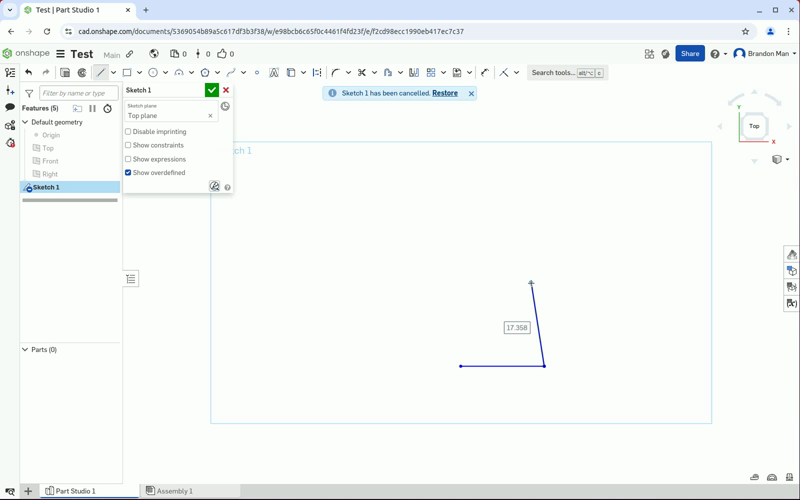
mouse_move(460, 282)
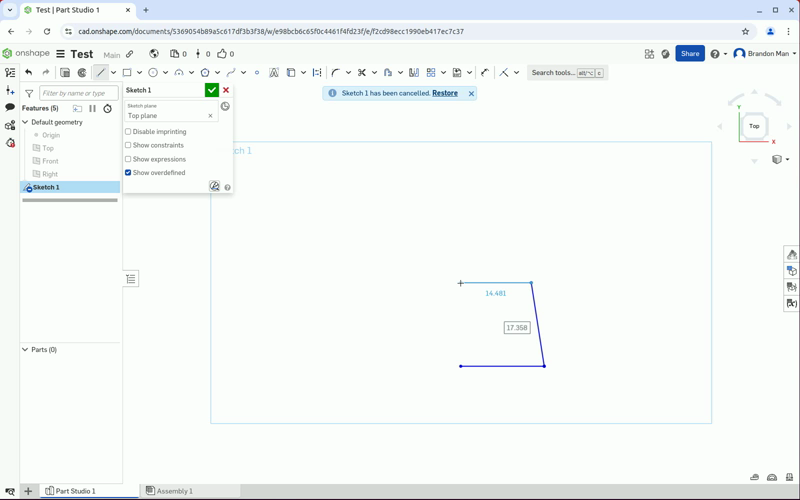
click(460, 282)
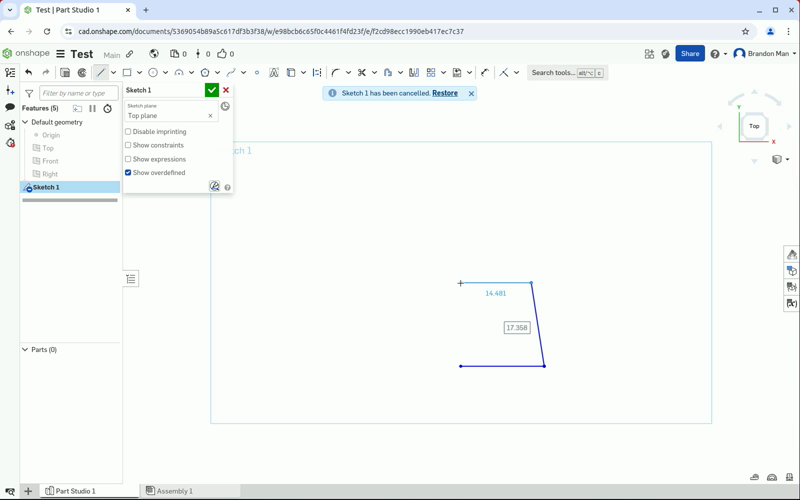
key_up(shift)
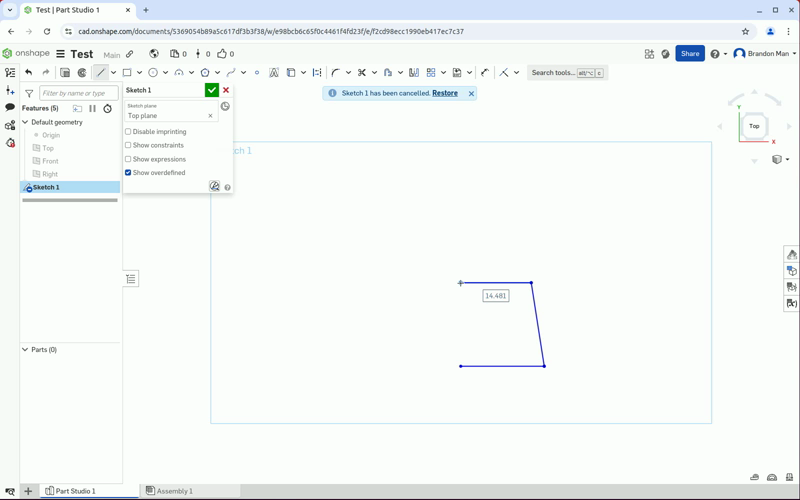
key_down(shift)
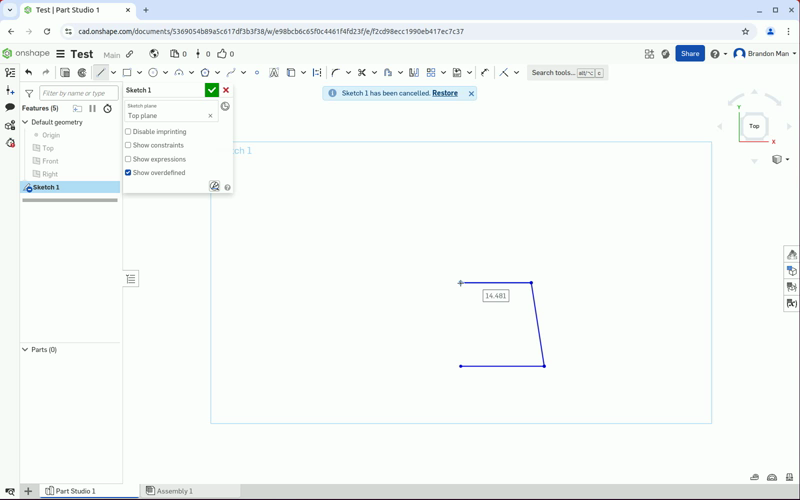
mouse_move(460, 366)
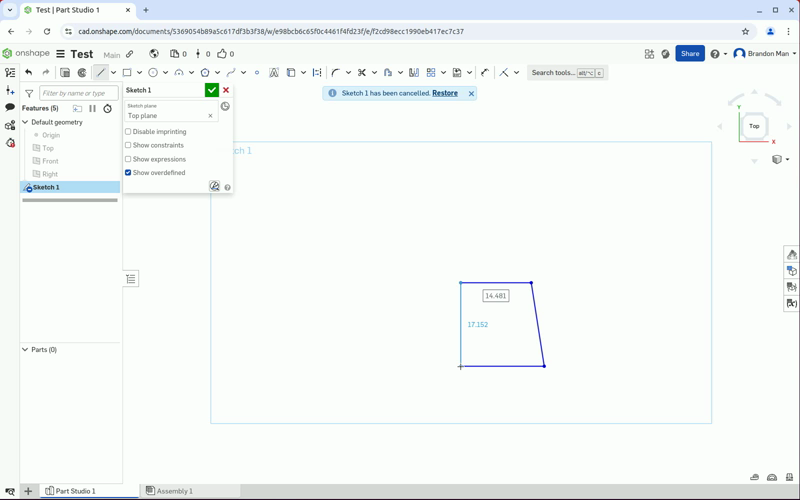
key_up(shift)
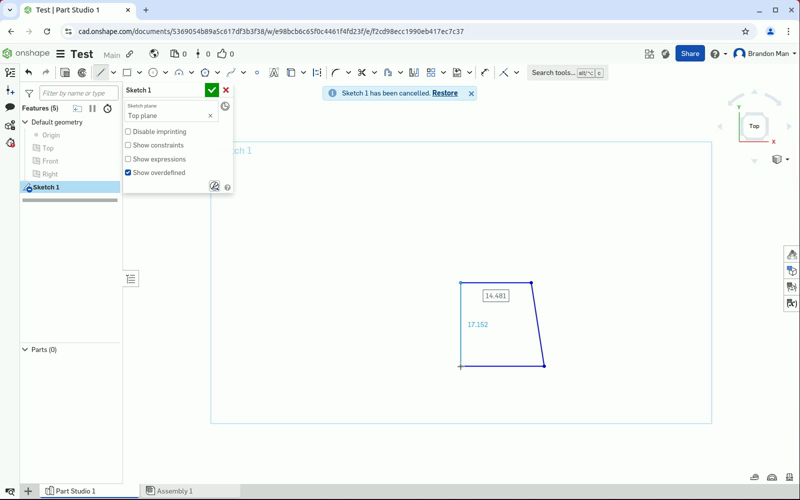
click(460, 366)
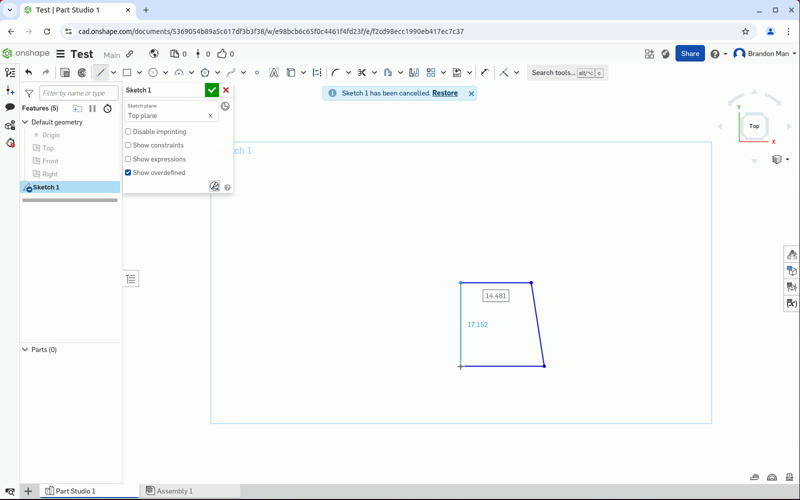
key(esc)
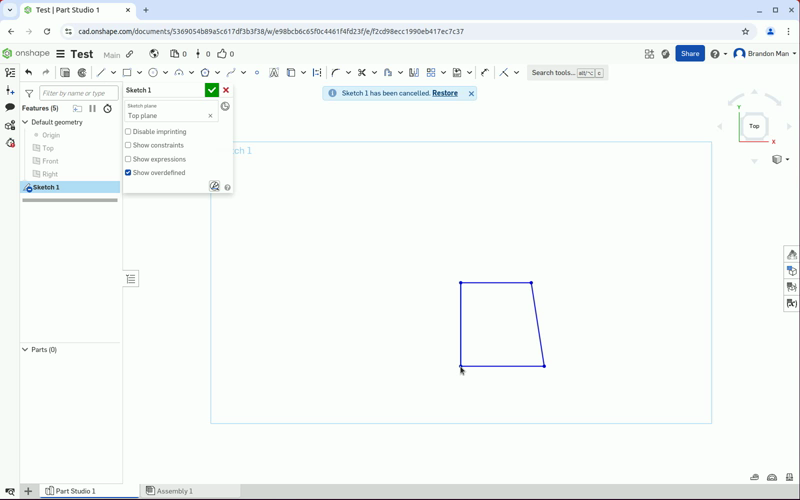
mouse_move(522, 321)
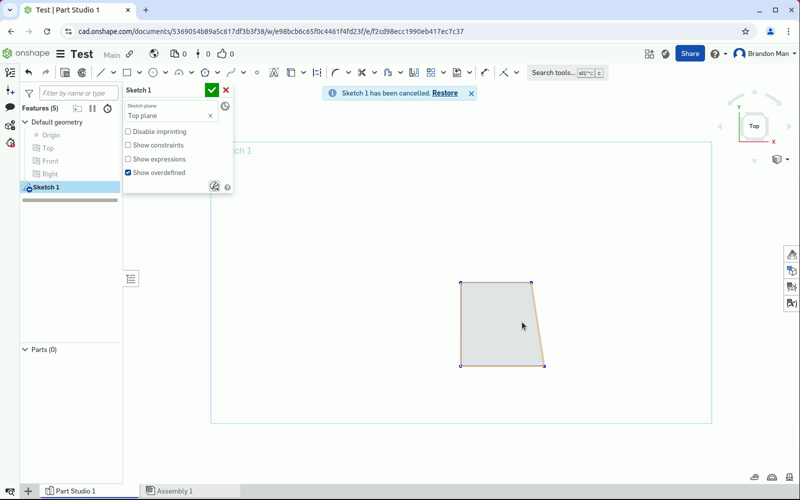
click(522, 321)
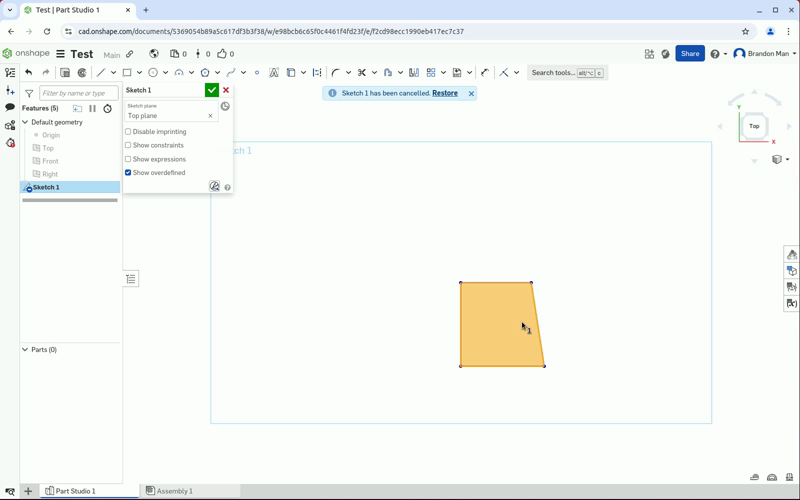
mouse_move(73, 352)
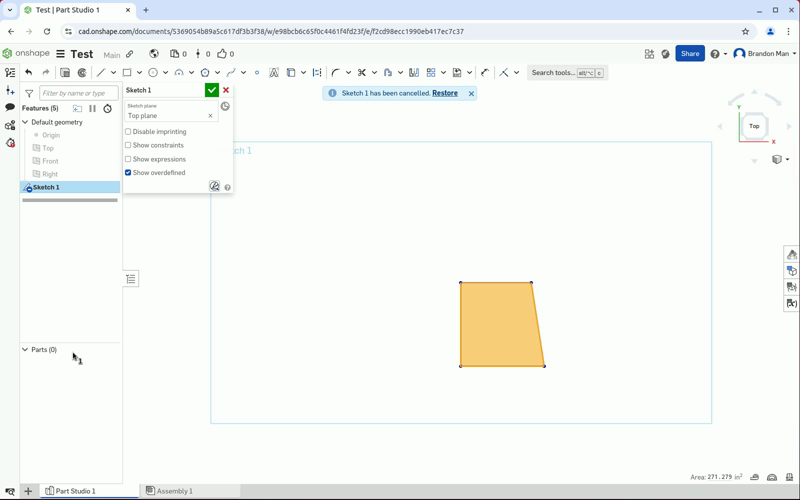
key(shift+y)
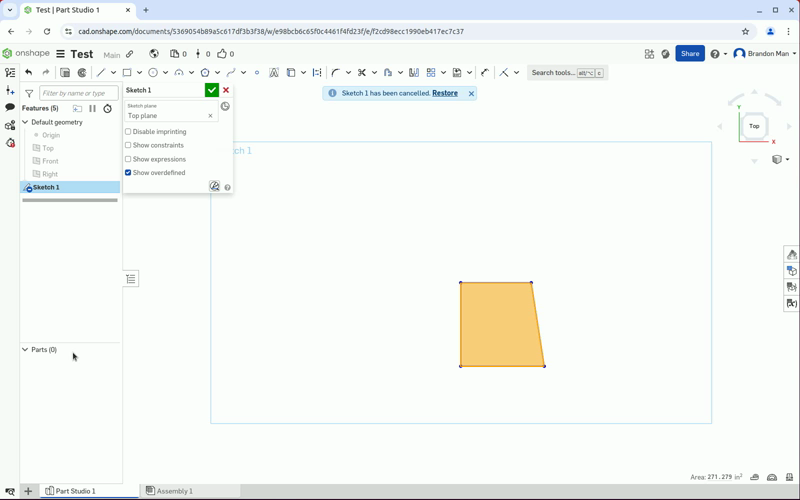
key(shift+e)
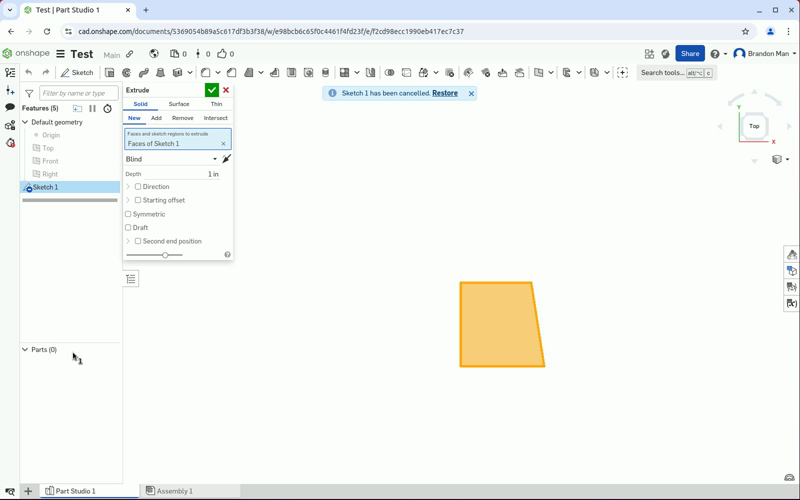
mouse_move(143, 106)
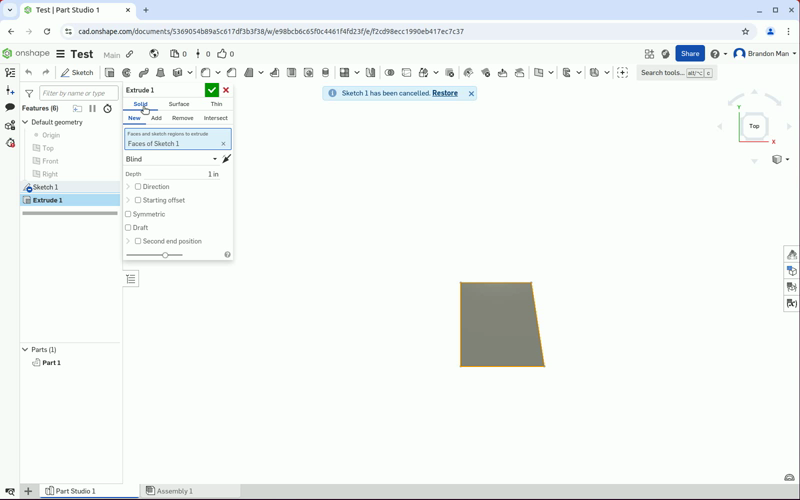
click(143, 106)
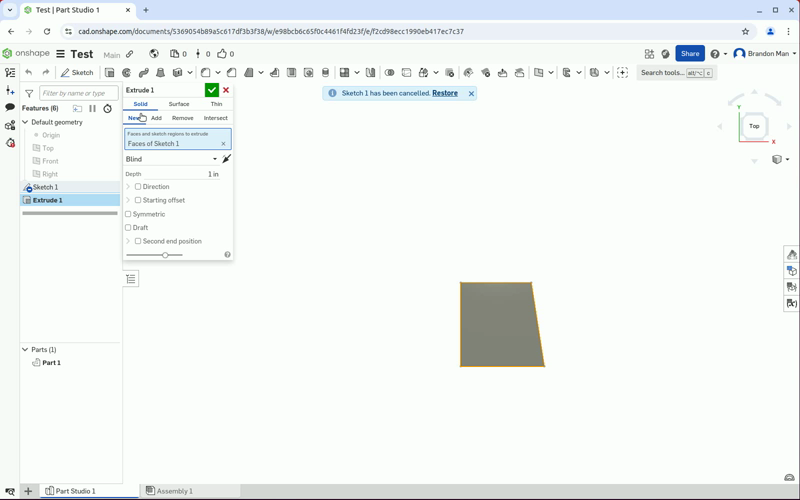
mouse_move(137, 120)
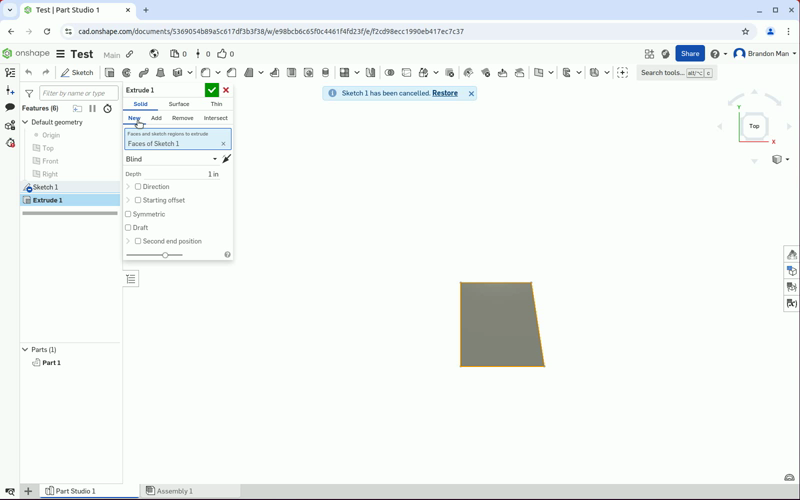
click(137, 120)
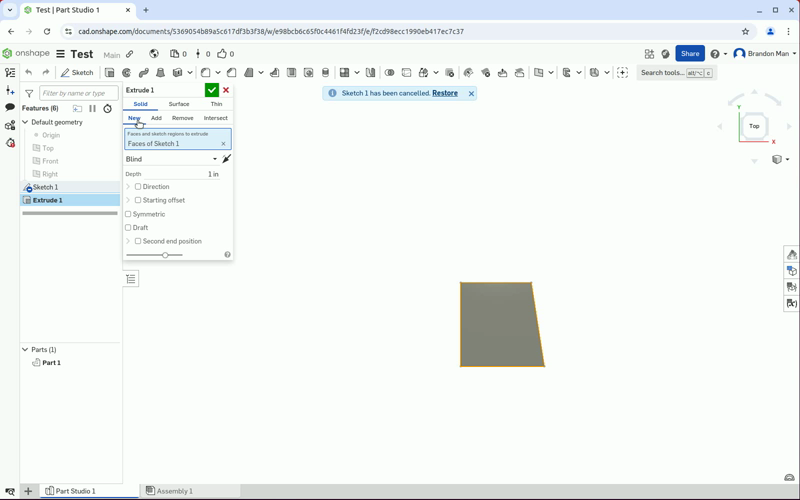
key(tab, 4)
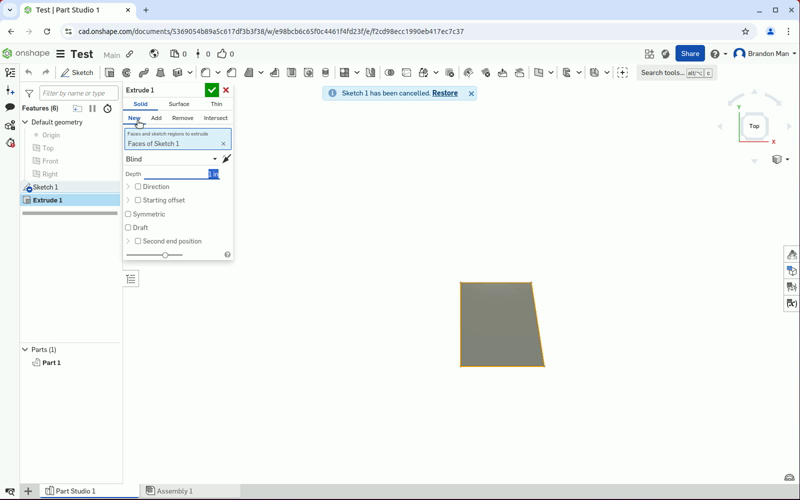
text(6.499)
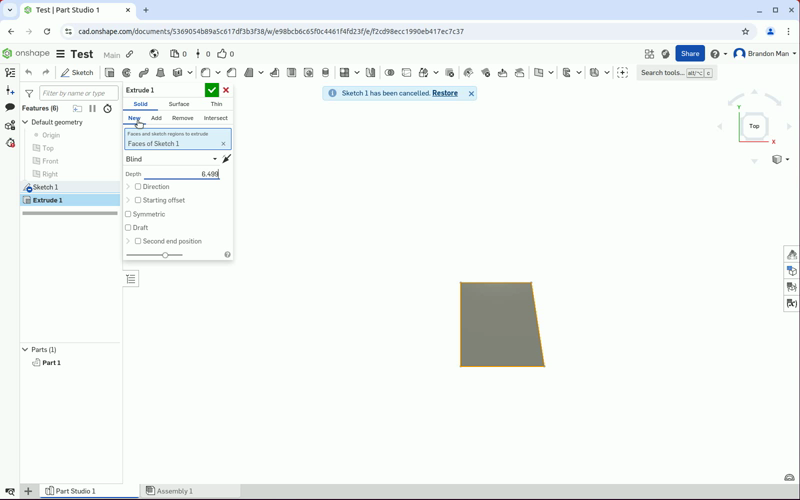
key(enter)
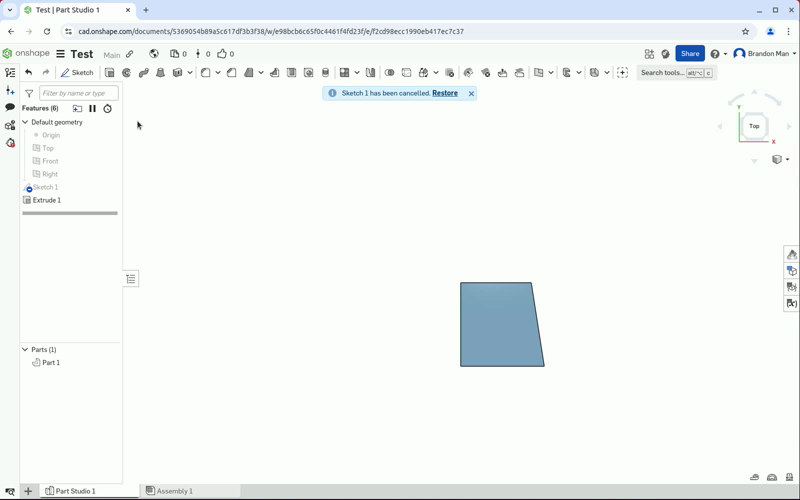
key(shift+h)
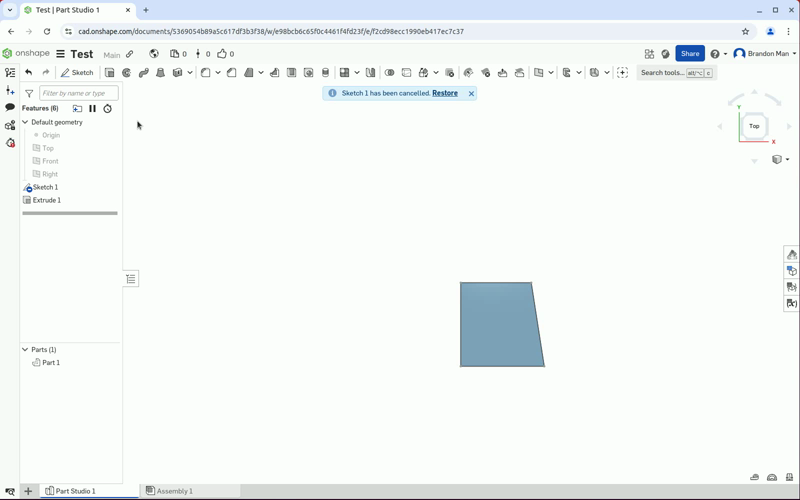
key(shift+h)
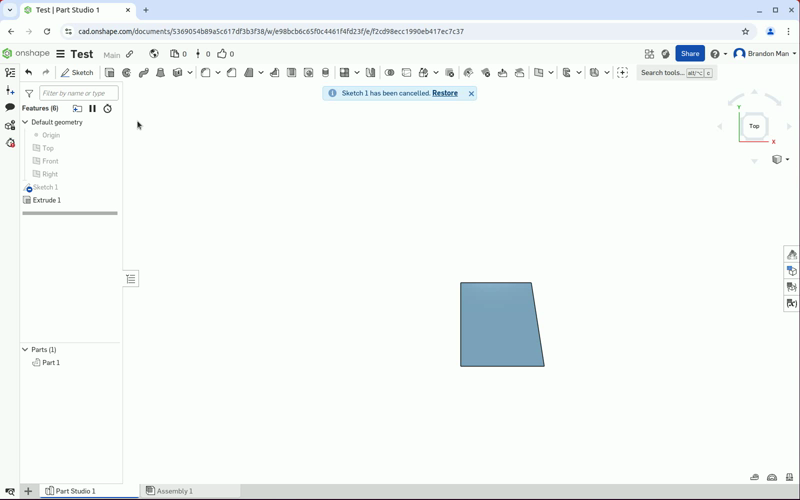
mouse_move(73, 189)
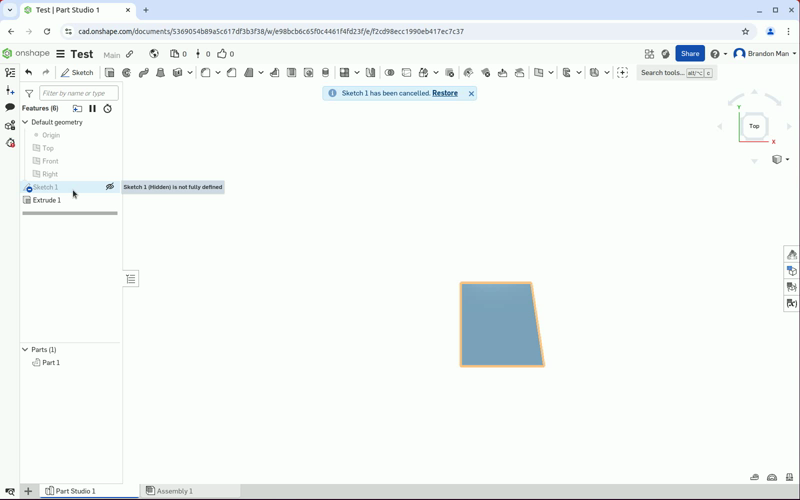
click(73, 189)
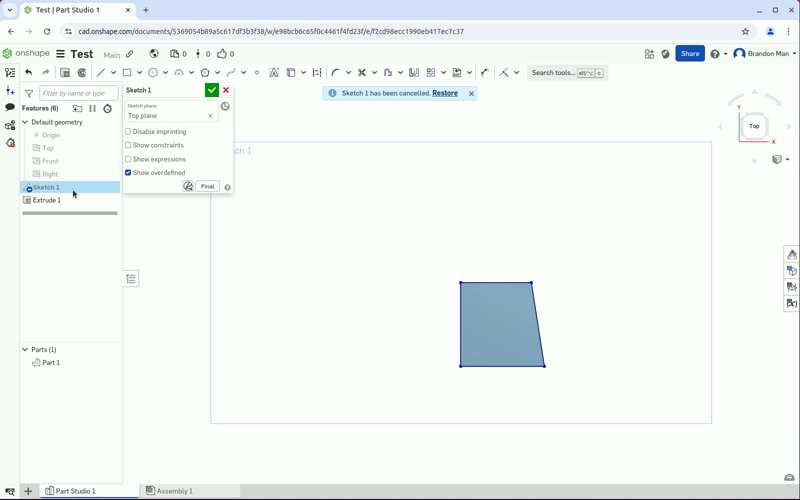
mouse_move(229, 92)
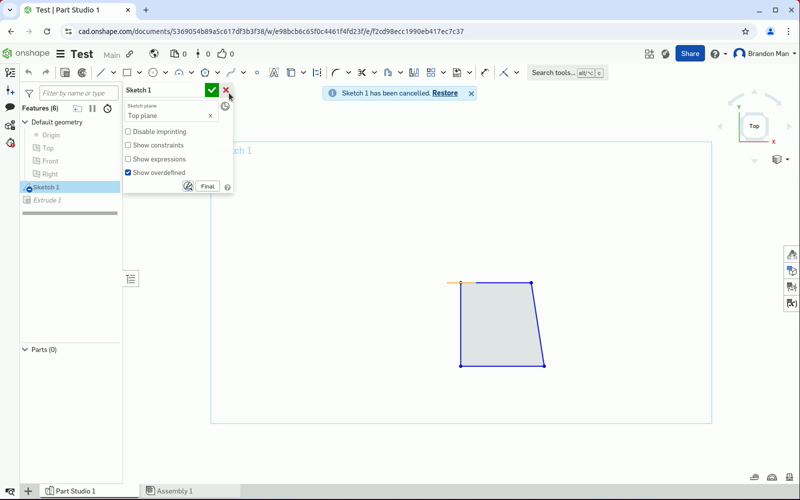
click(229, 92)
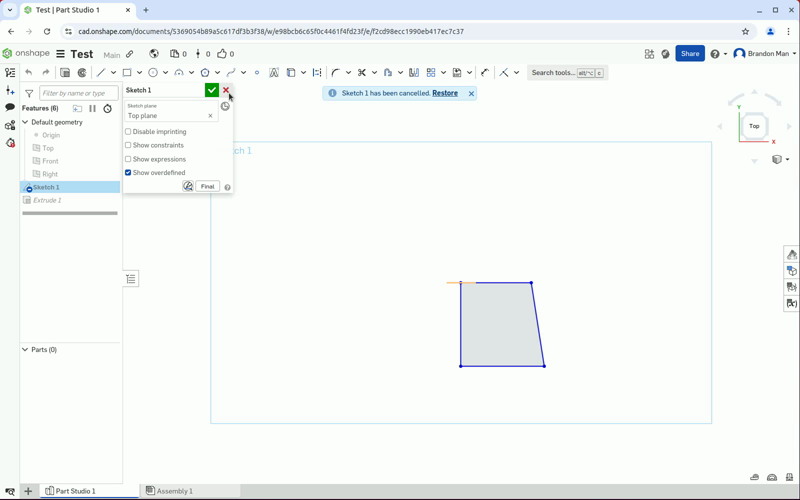
key(shift+s)
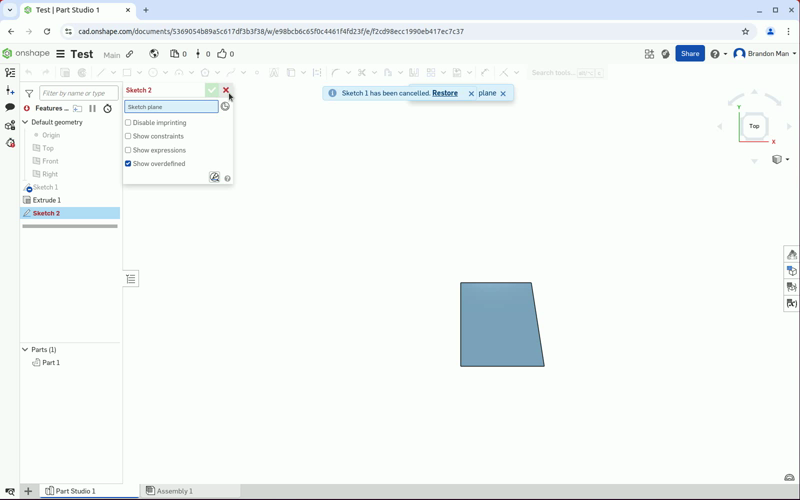
mouse_move(73, 150)
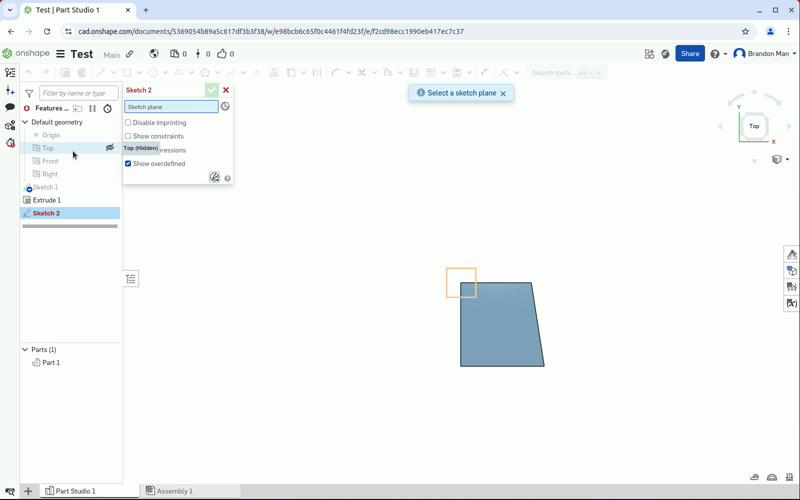
click(73, 150)
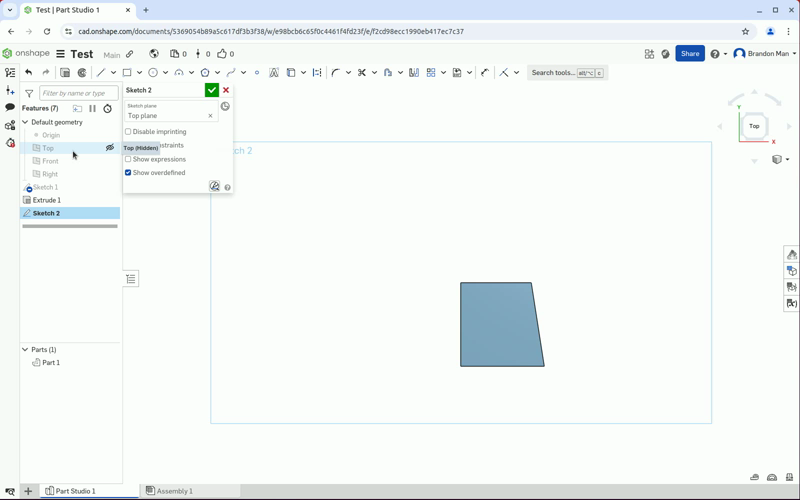
mouse_move(73, 352)
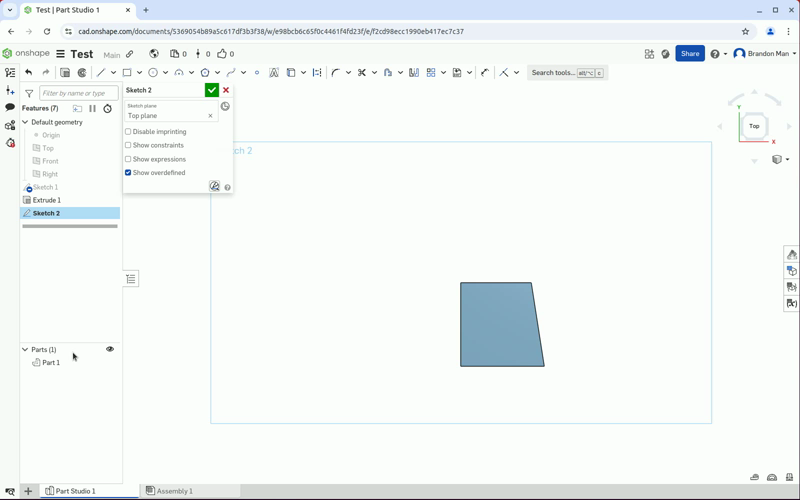
key(y)
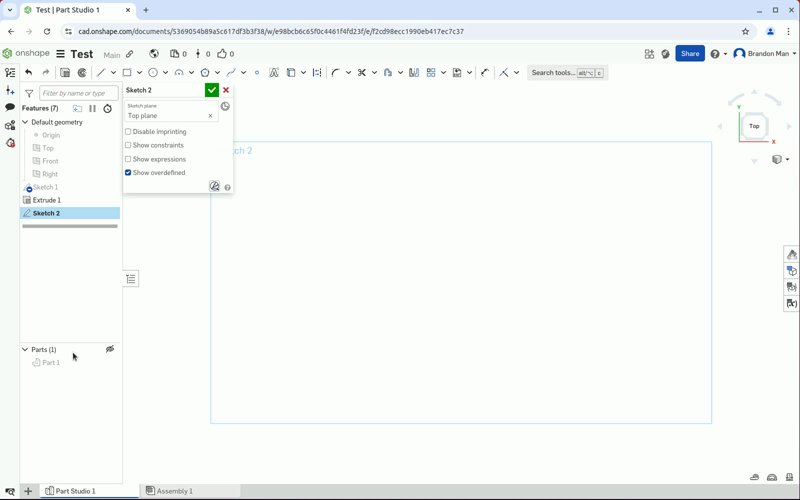
key(l)
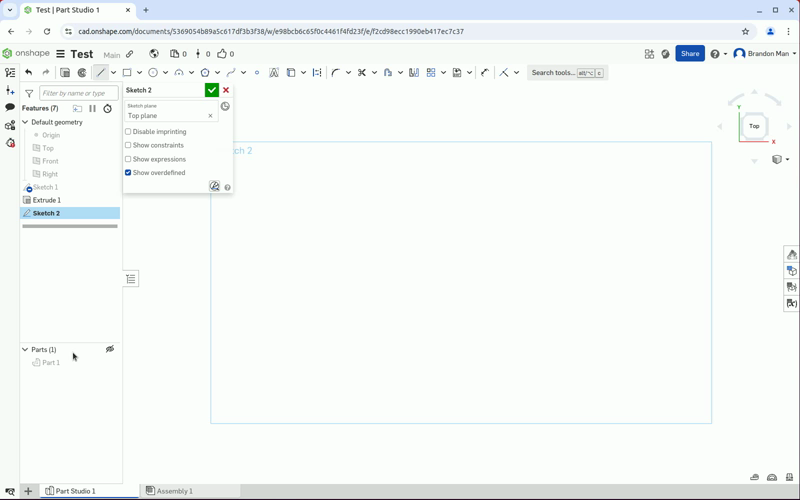
key_down(shift)
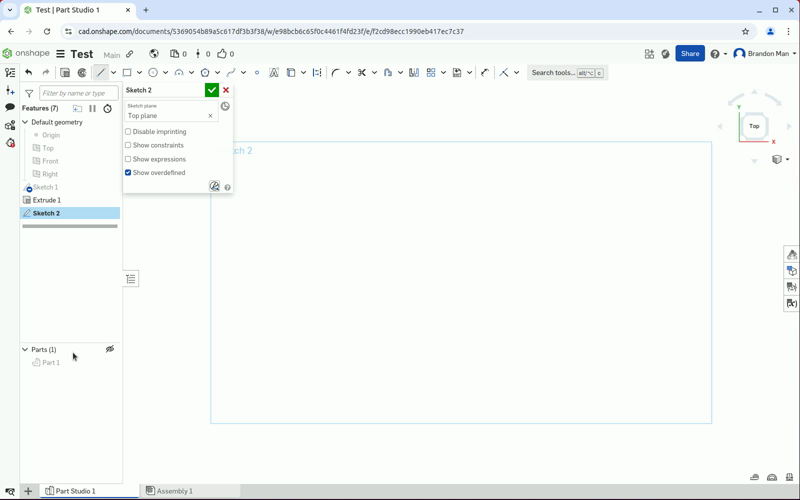
mouse_move(440, 282)
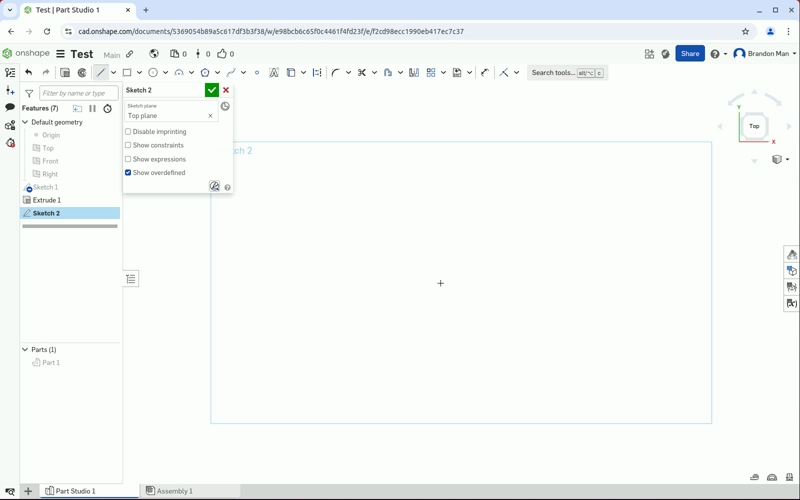
click(440, 282)
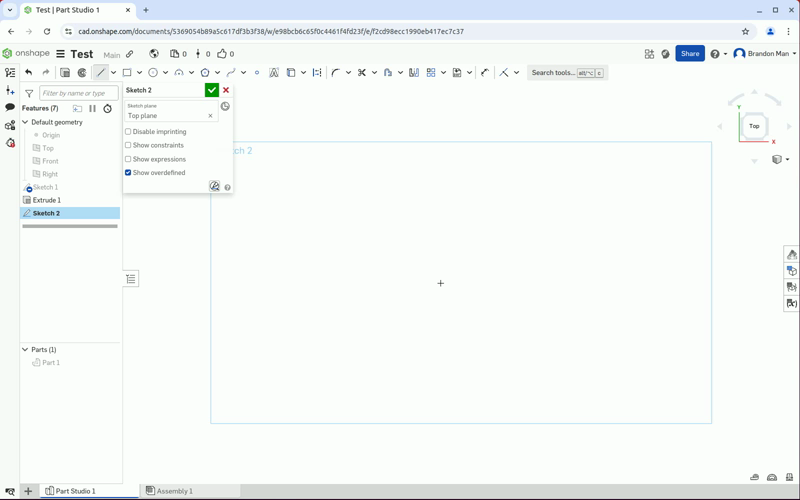
key_up(shift)
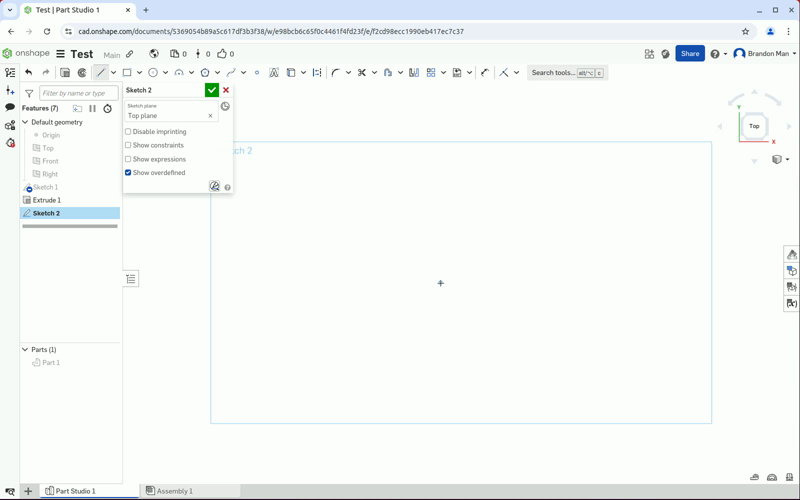
key_down(shift)
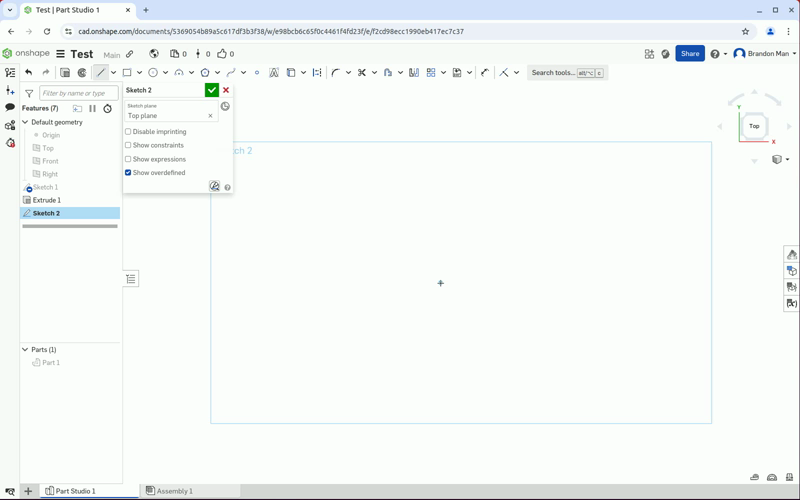
mouse_move(573, 220)
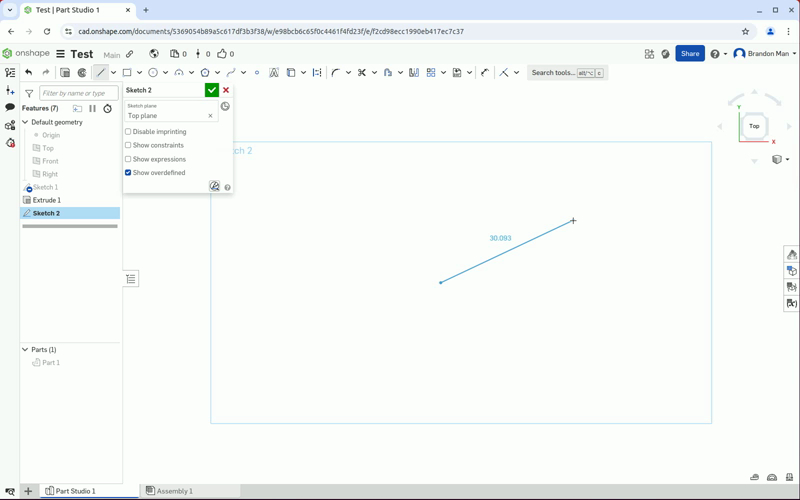
click(573, 220)
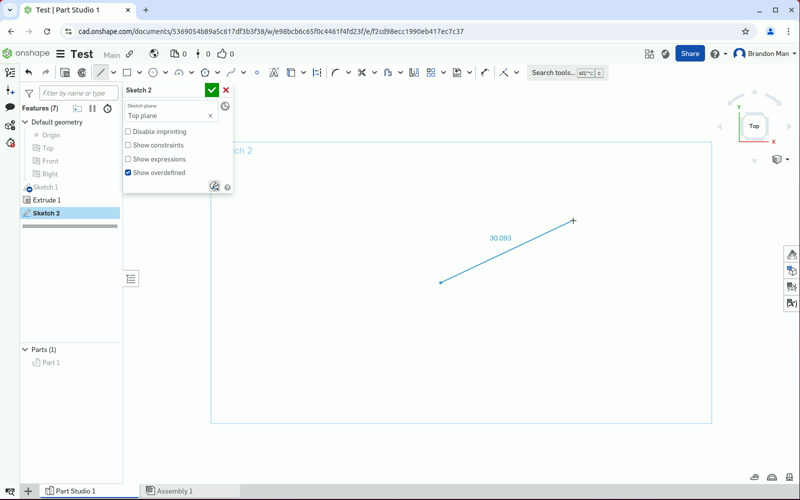
key_up(shift)
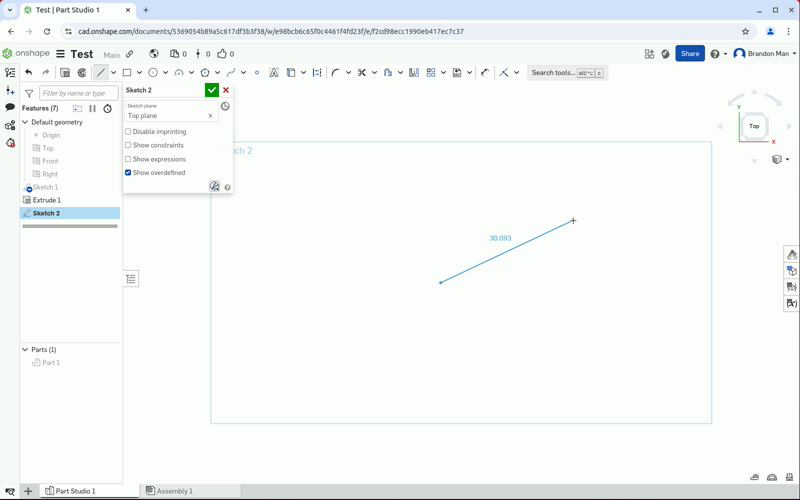
key_down(shift)
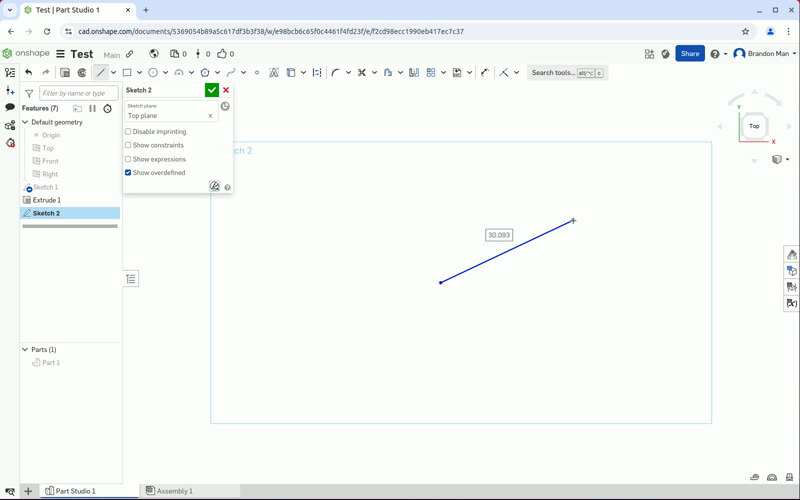
mouse_move(440, 220)
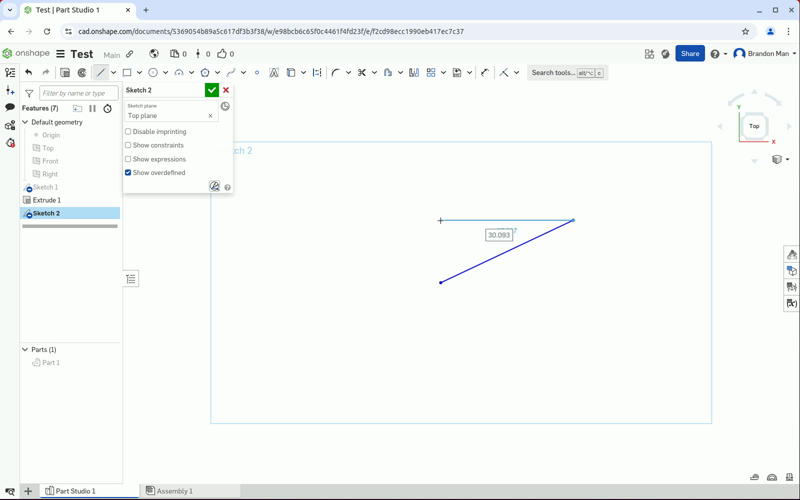
click(440, 220)
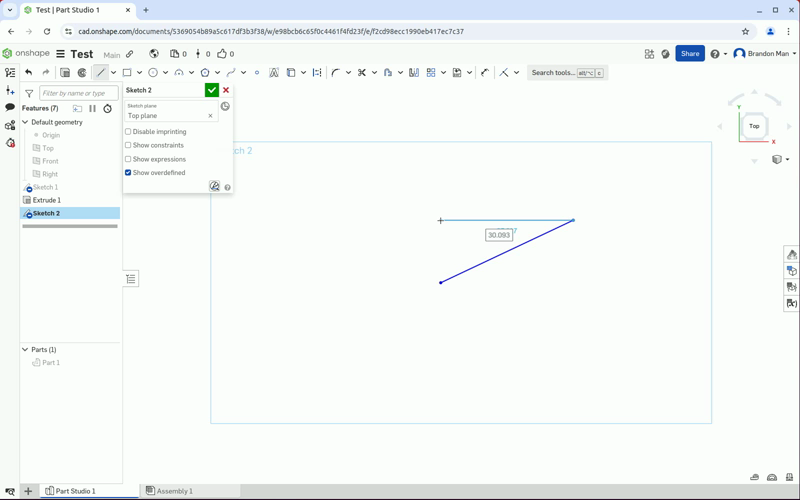
key_up(shift)
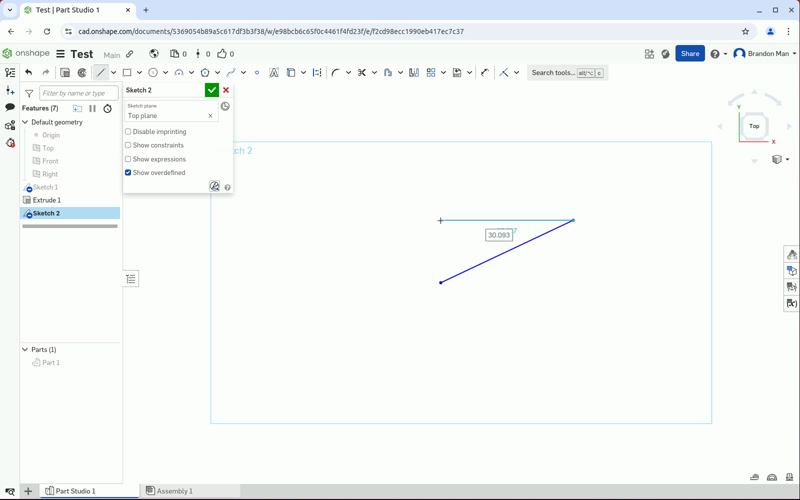
key_down(shift)
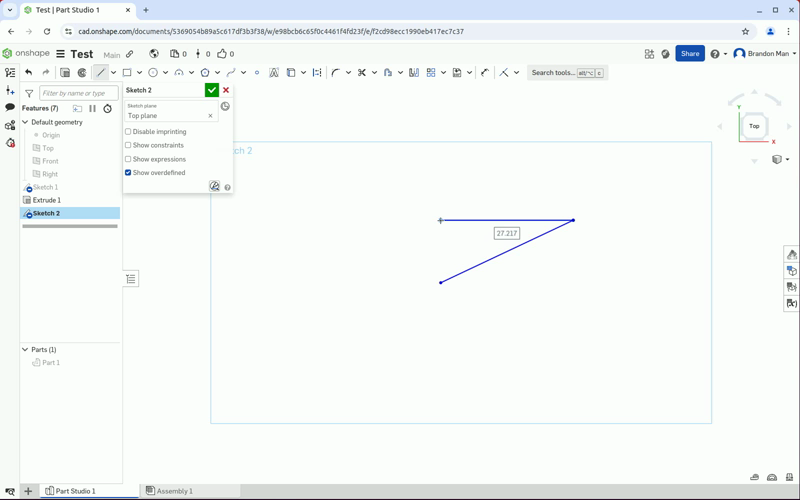
mouse_move(440, 282)
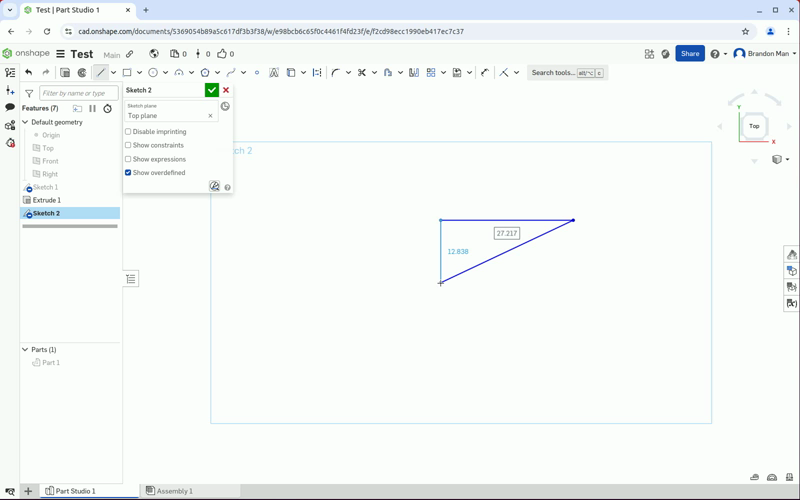
key_up(shift)
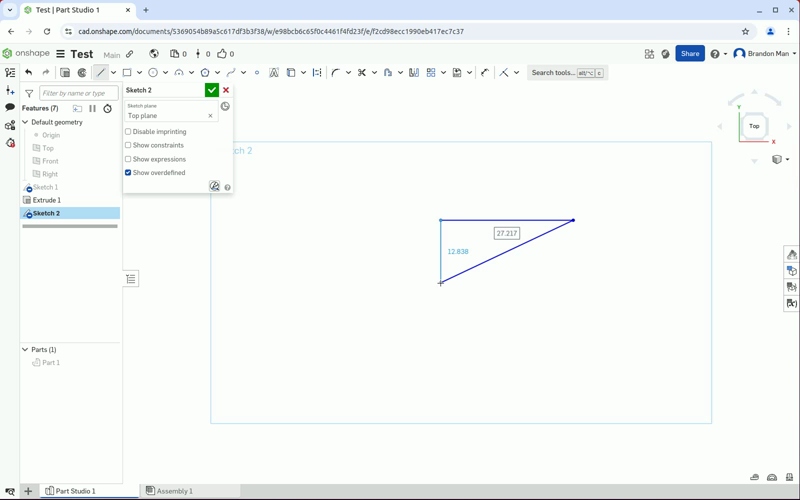
click(440, 282)
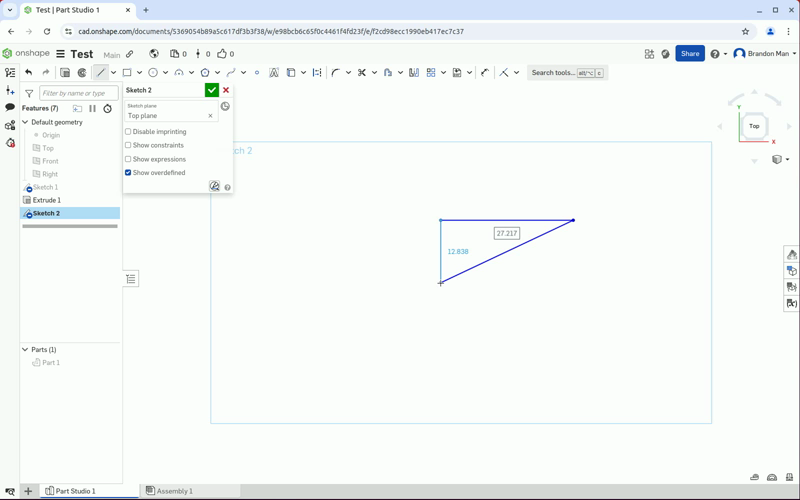
key(esc)
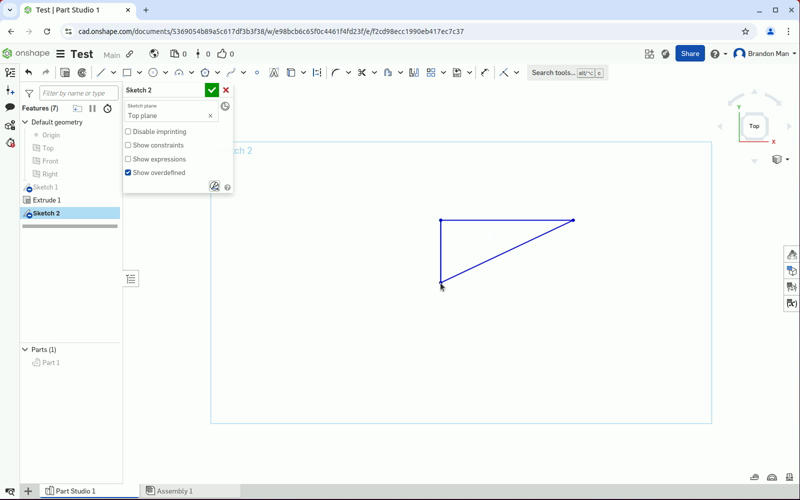
mouse_move(498, 224)
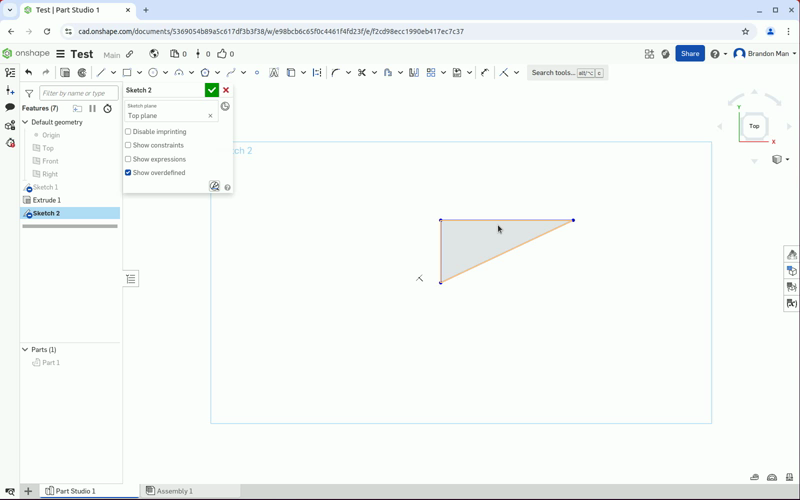
click(498, 224)
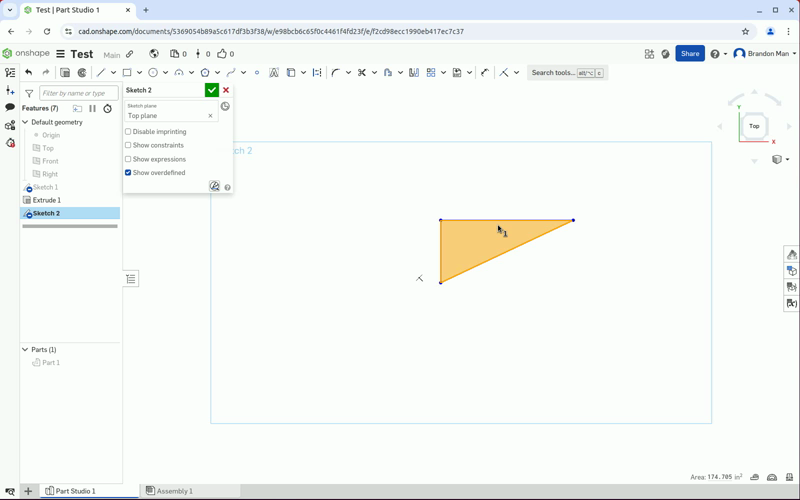
mouse_move(73, 352)
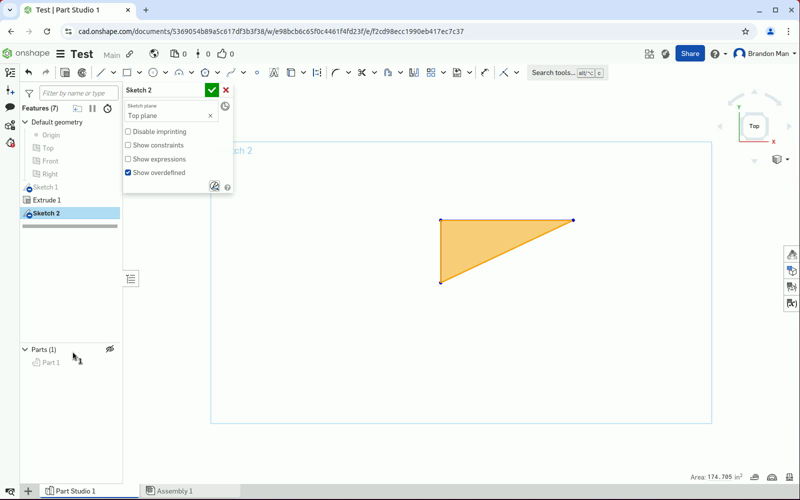
key(shift+y)
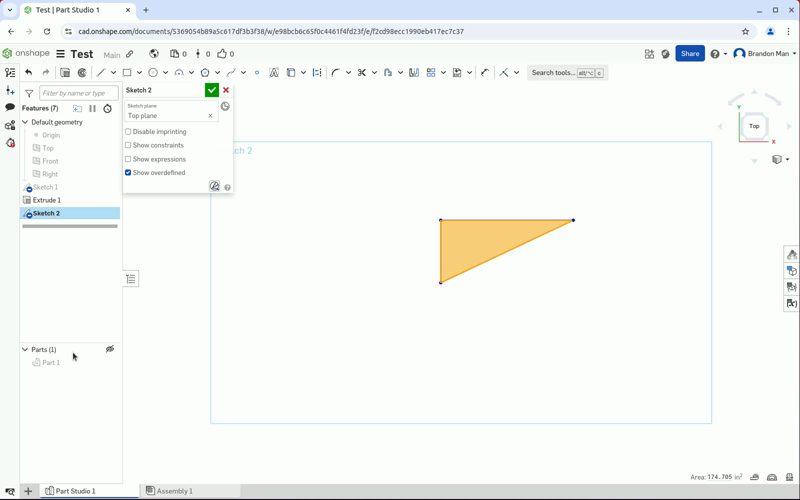
key(shift+e)
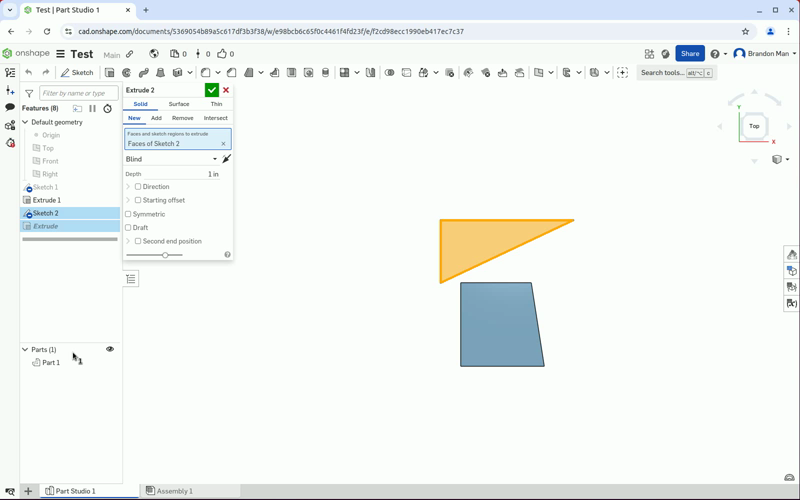
mouse_move(143, 106)
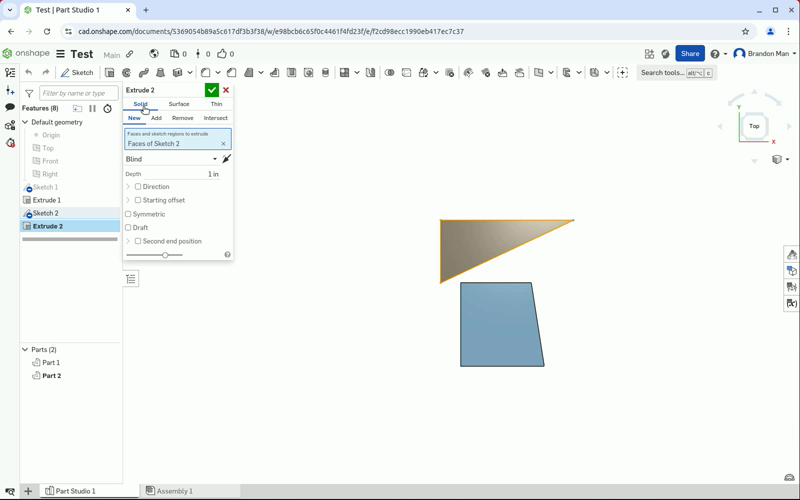
click(143, 106)
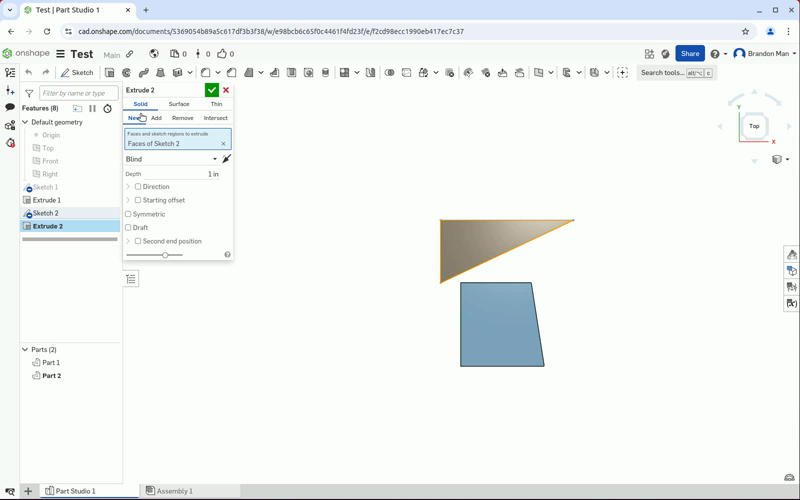
mouse_move(137, 120)
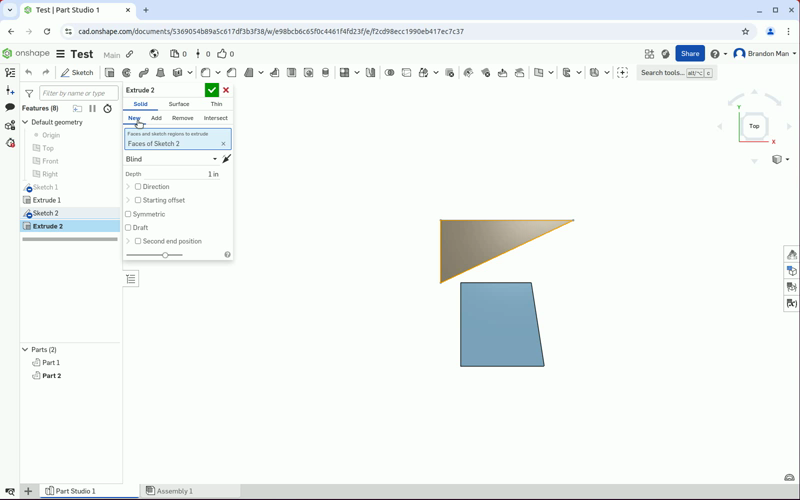
click(137, 120)
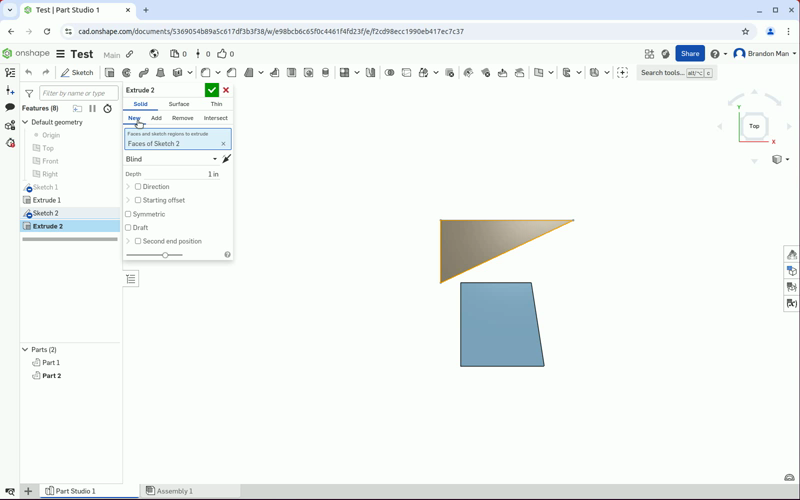
key(tab, 4)
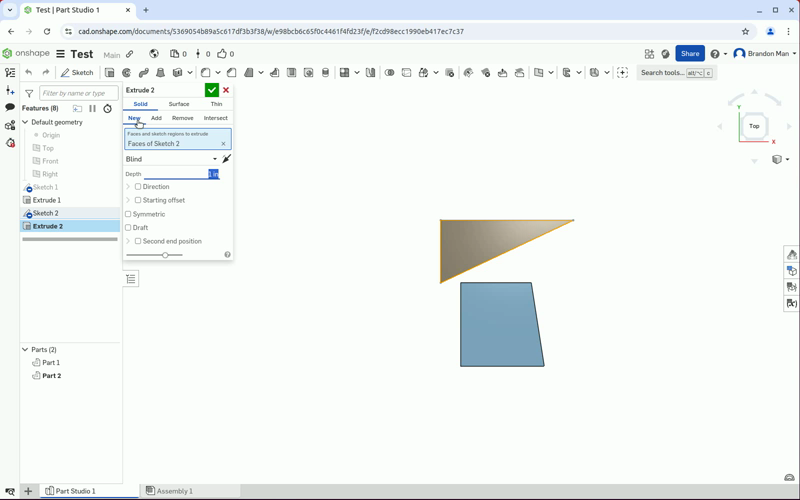
text(6.499)
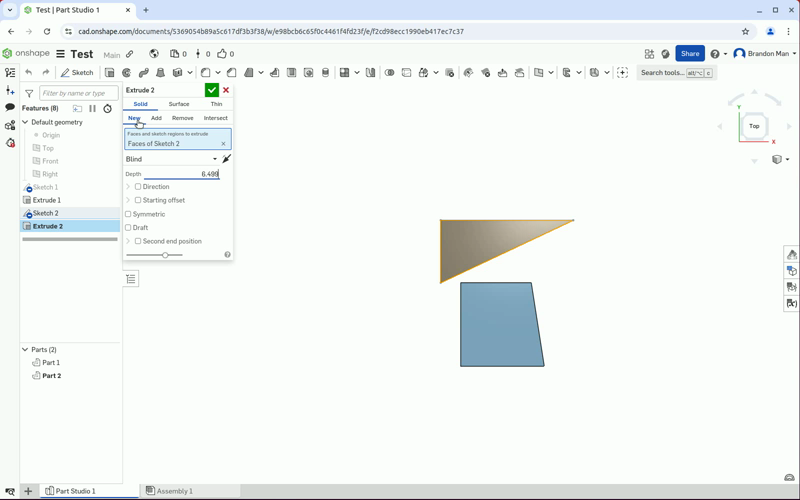
key(enter)
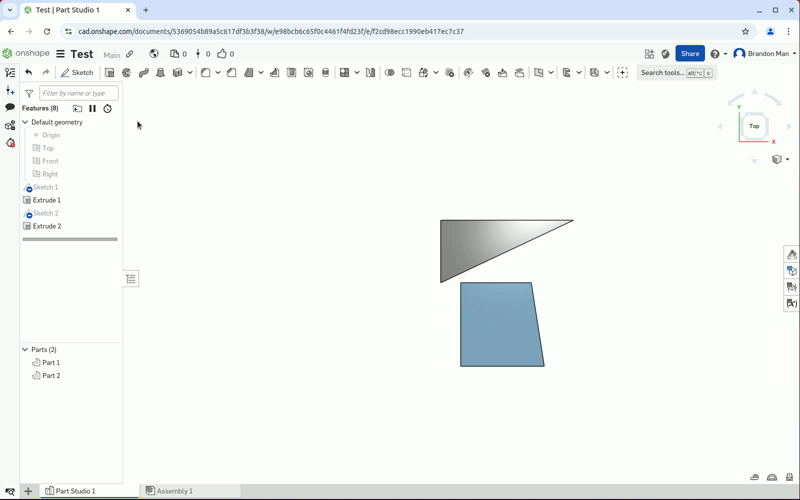
key(shift+h)
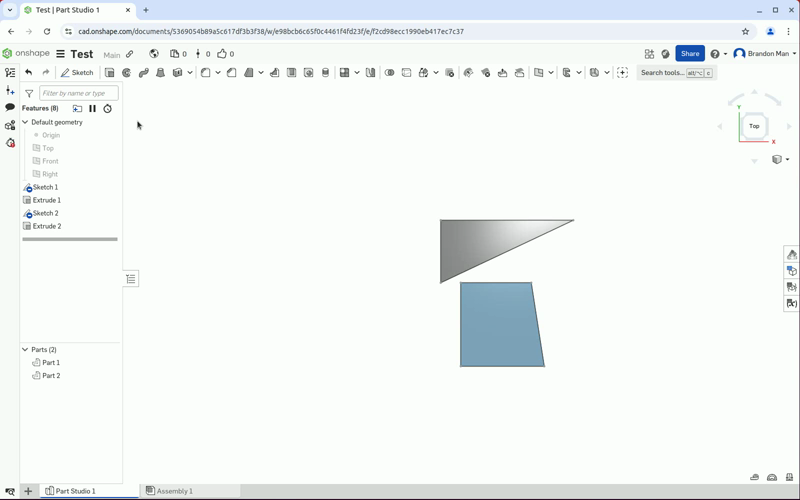
key(shift+h)
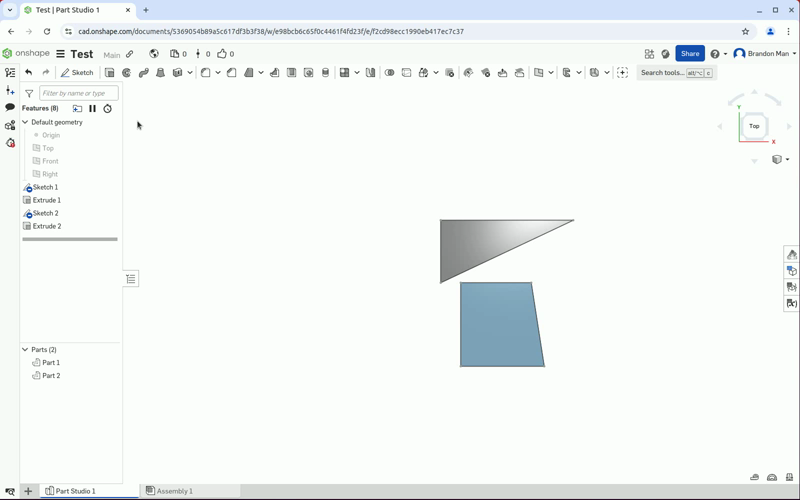
key(shift+7)
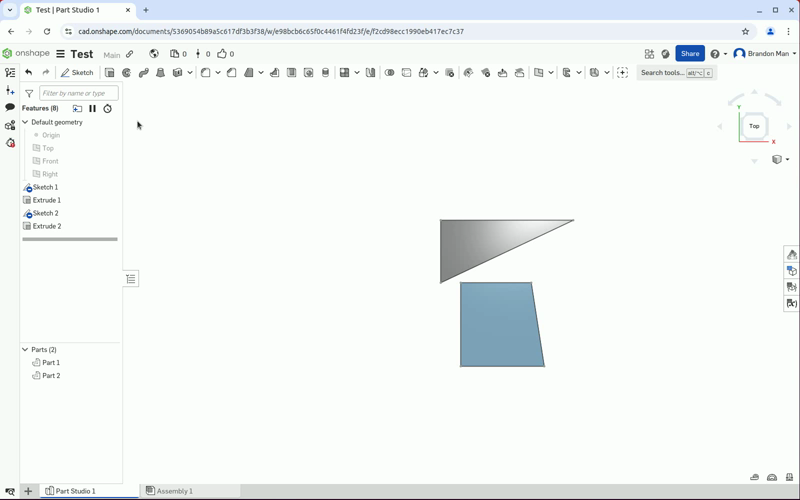
key(up, 3)
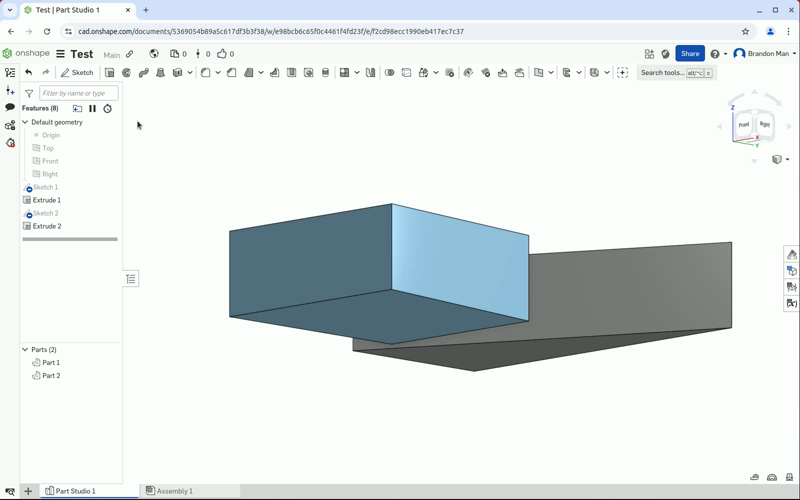
key(left, 3)
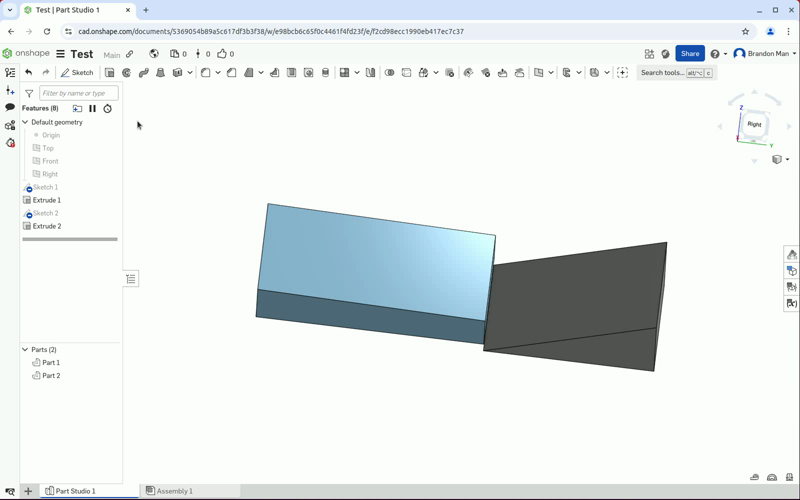
key(right, 3)
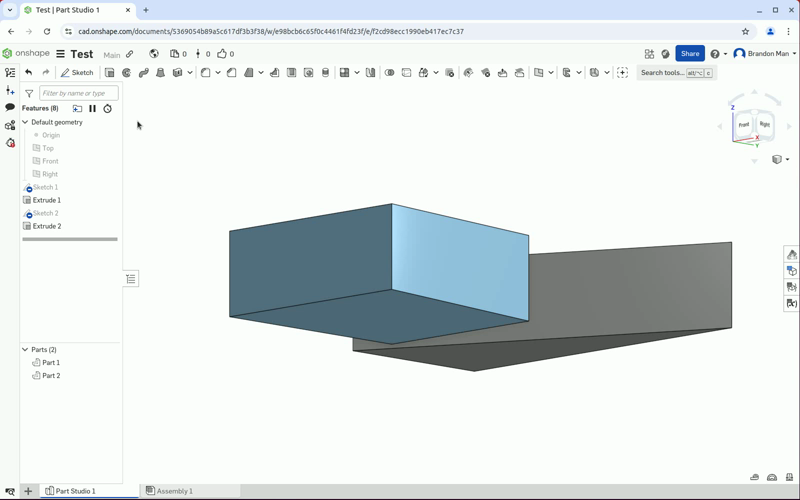
key(down, 3)
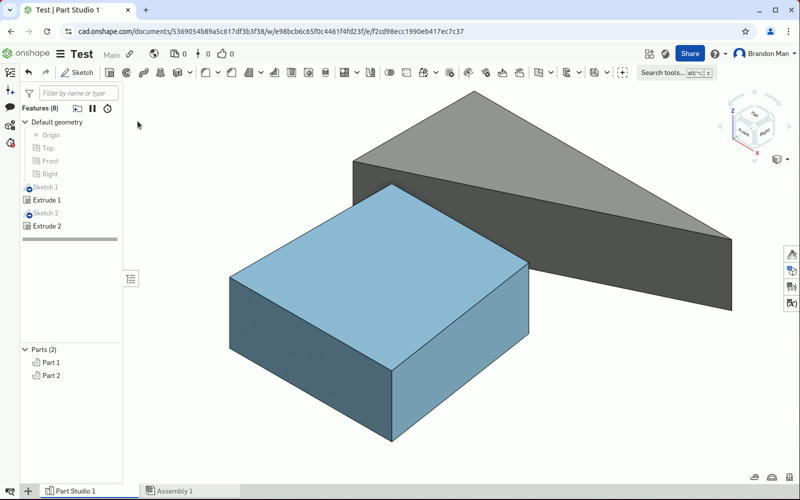
mouse_move(73, 189)
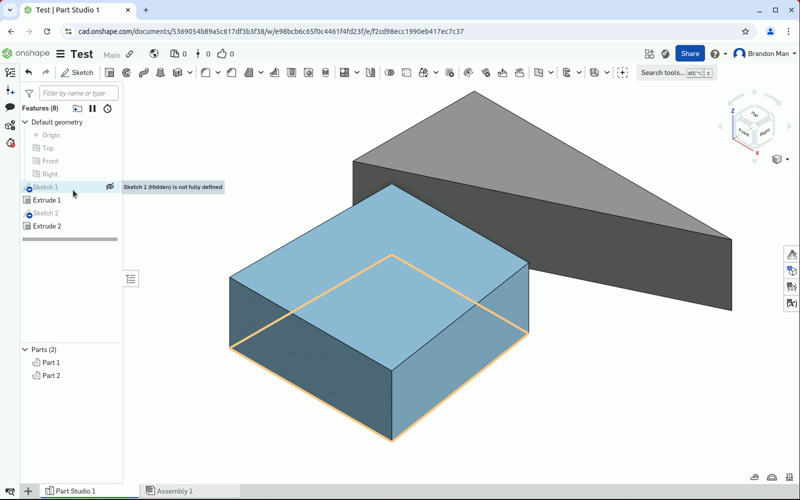
click(73, 189)